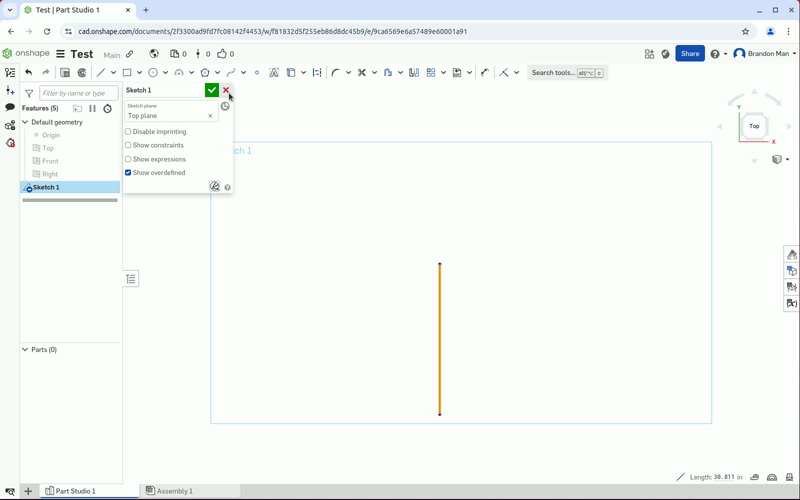
key(shift+h)
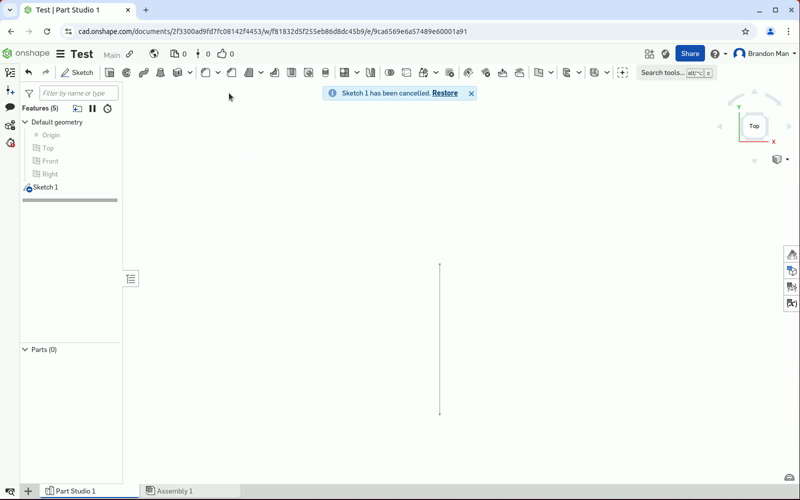
key(shift+s)
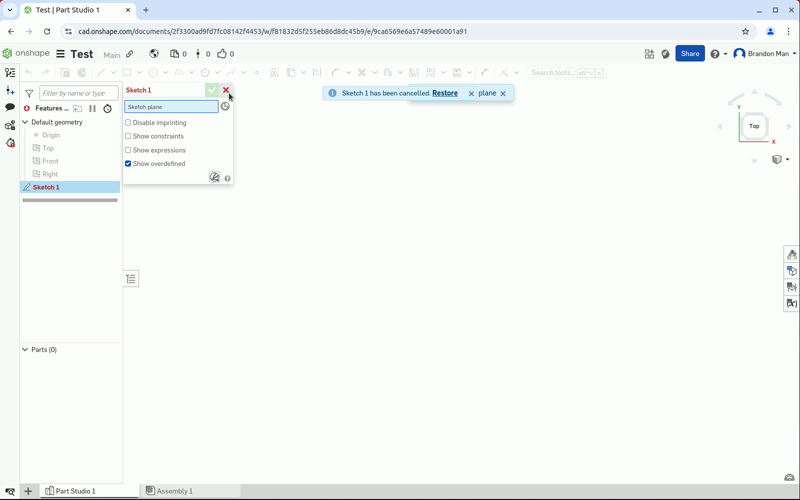
mouse_move(73, 150)
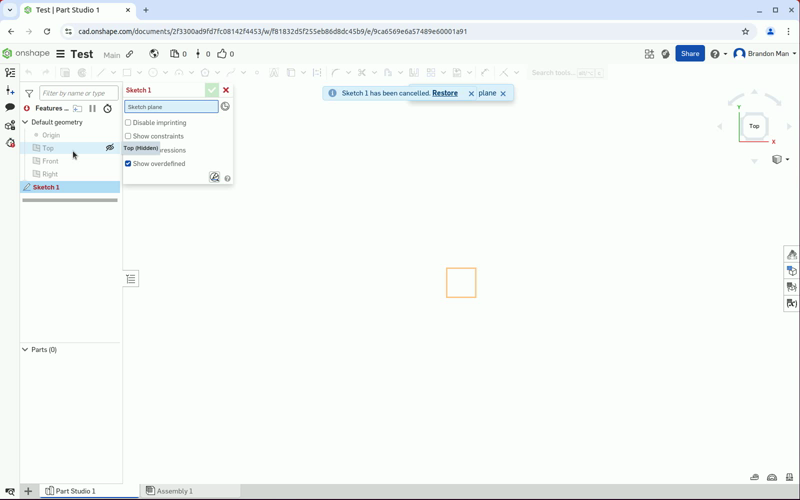
click(73, 150)
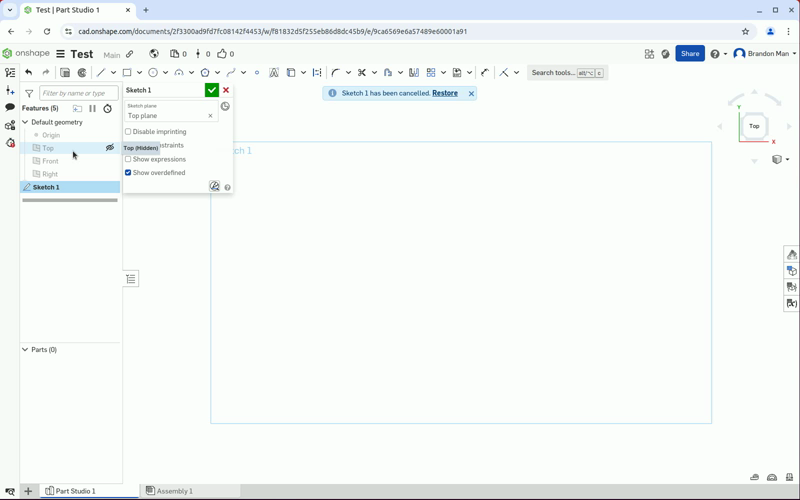
mouse_move(73, 352)
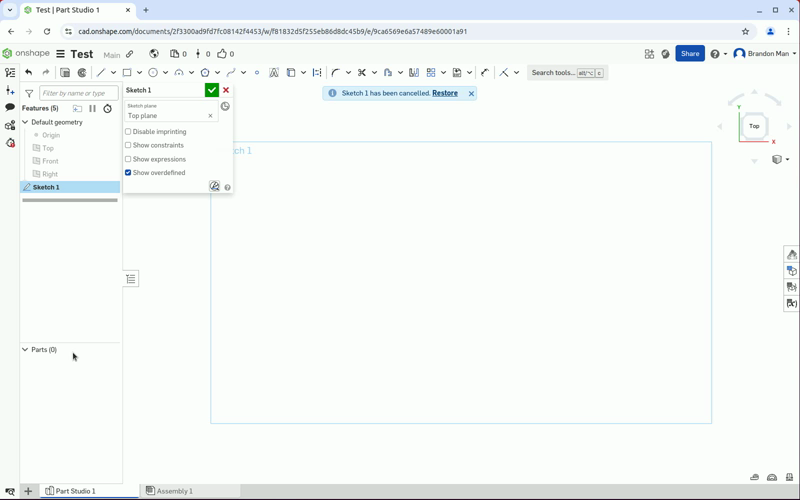
key(y)
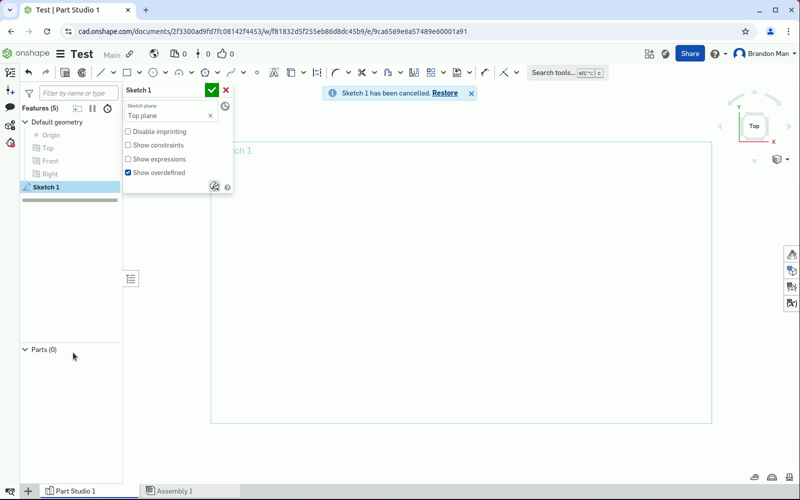
key(l)
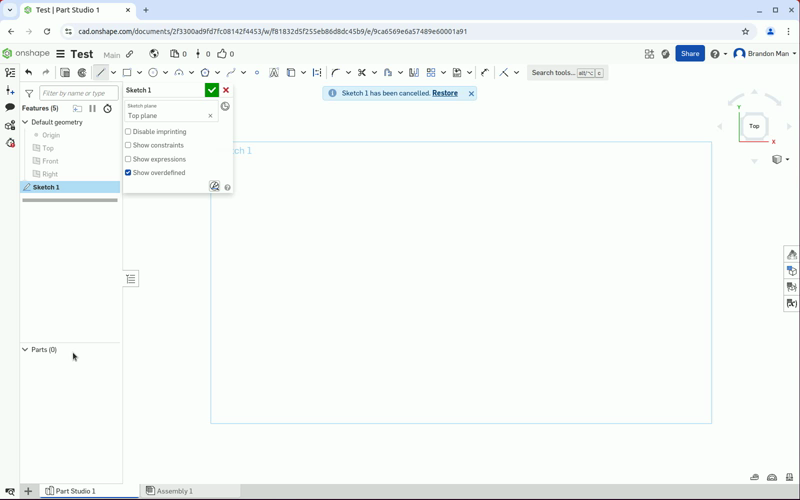
key_down(shift)
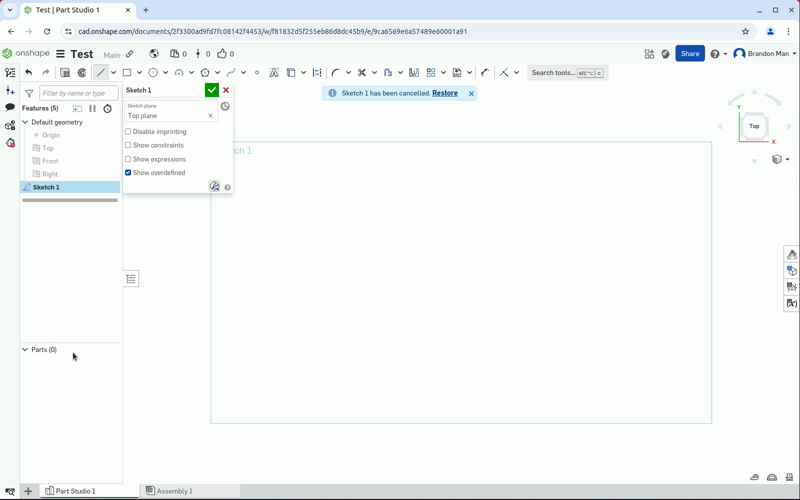
mouse_move(348, 218)
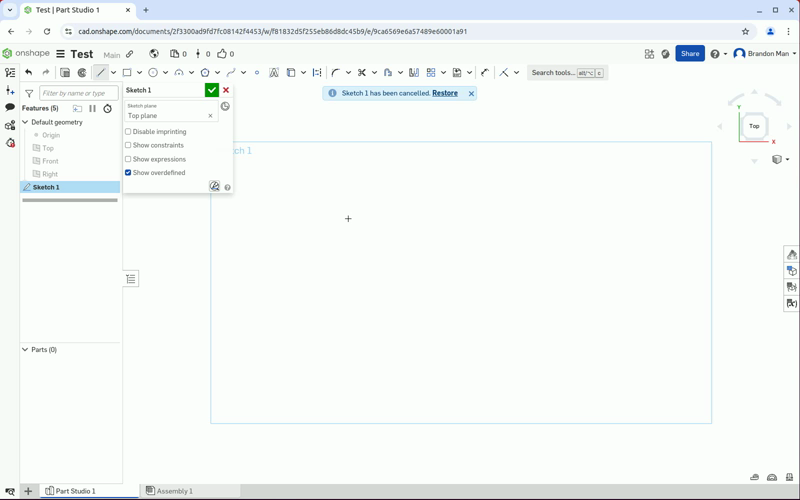
click(348, 218)
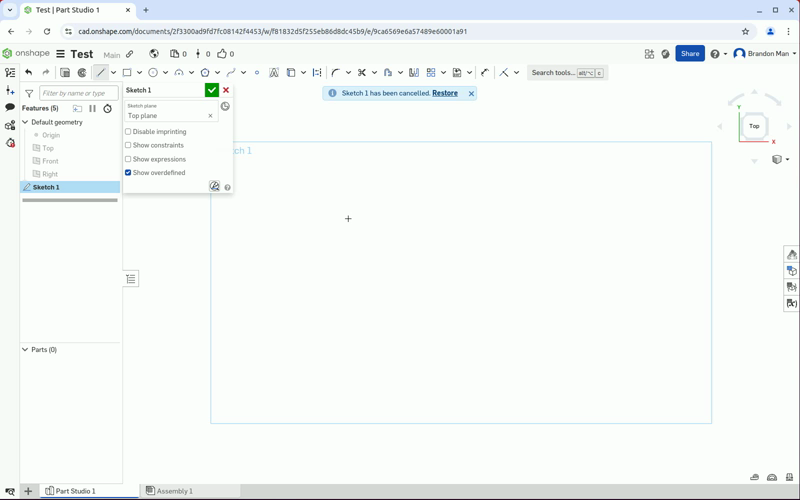
key_up(shift)
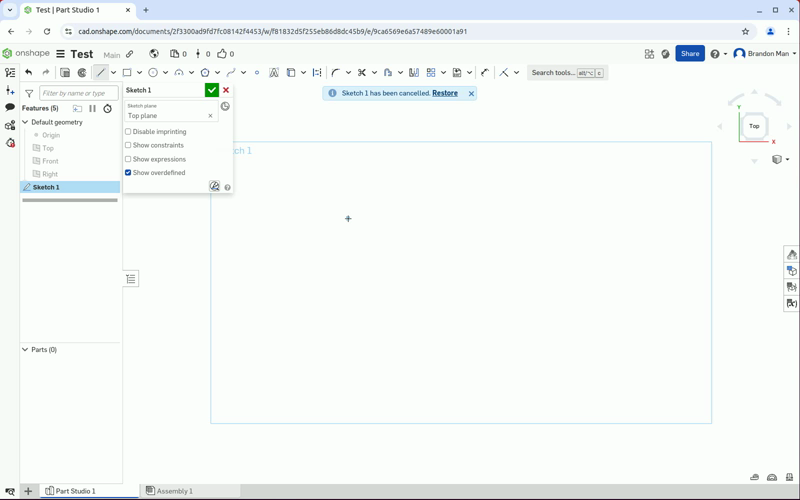
key_down(shift)
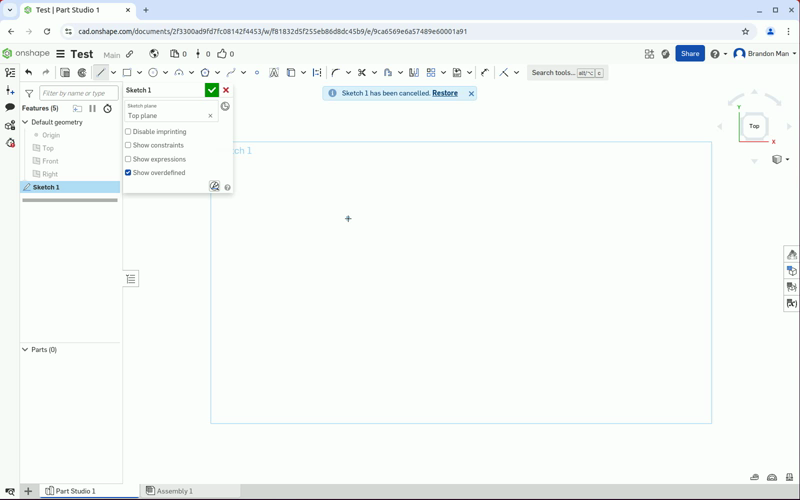
mouse_move(461, 282)
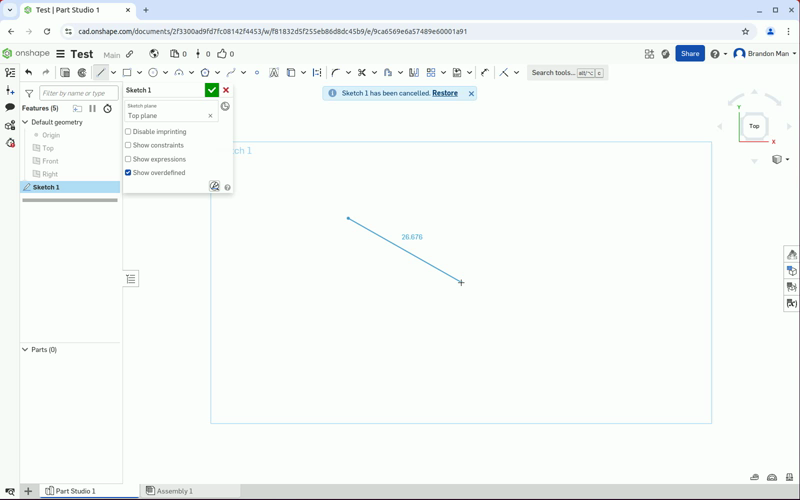
click(461, 282)
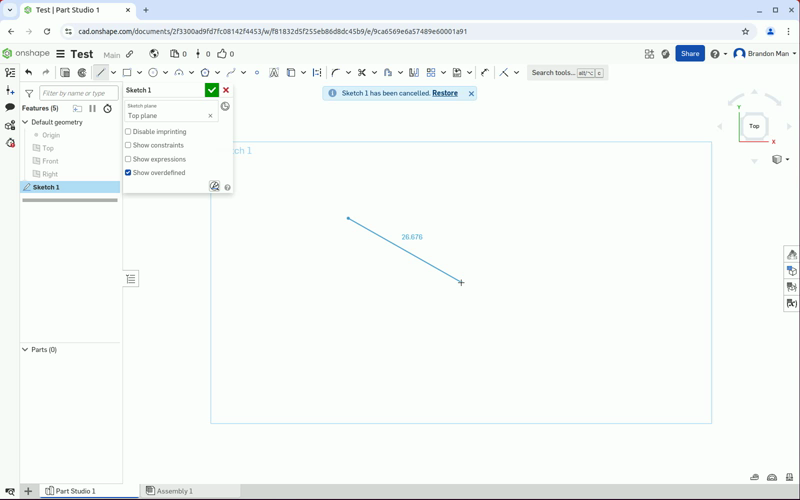
key_up(shift)
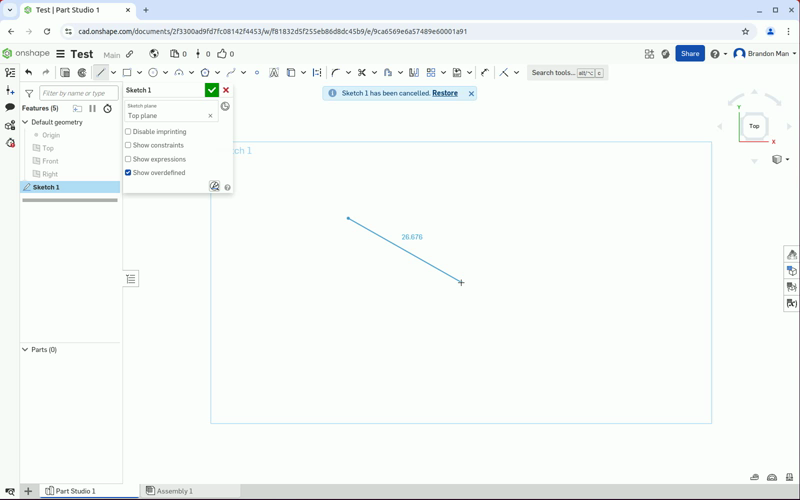
key_down(shift)
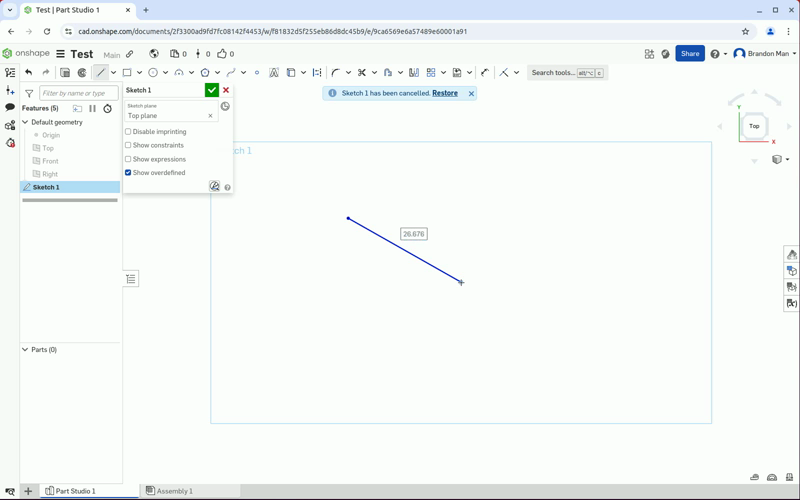
mouse_move(572, 218)
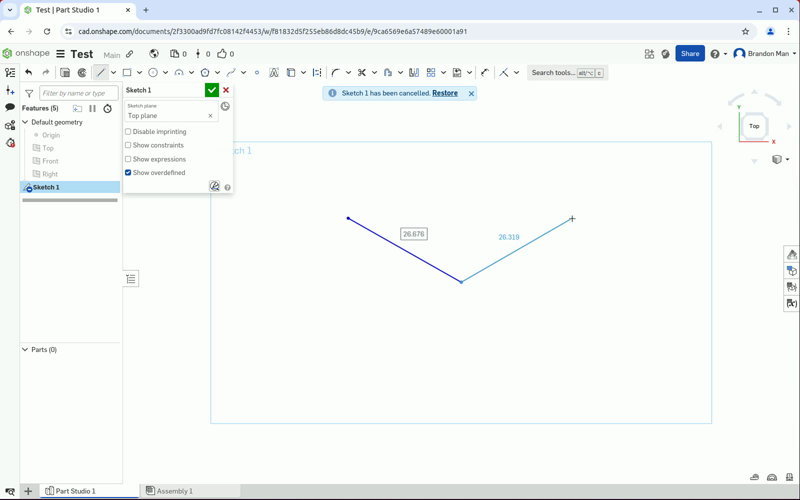
click(572, 218)
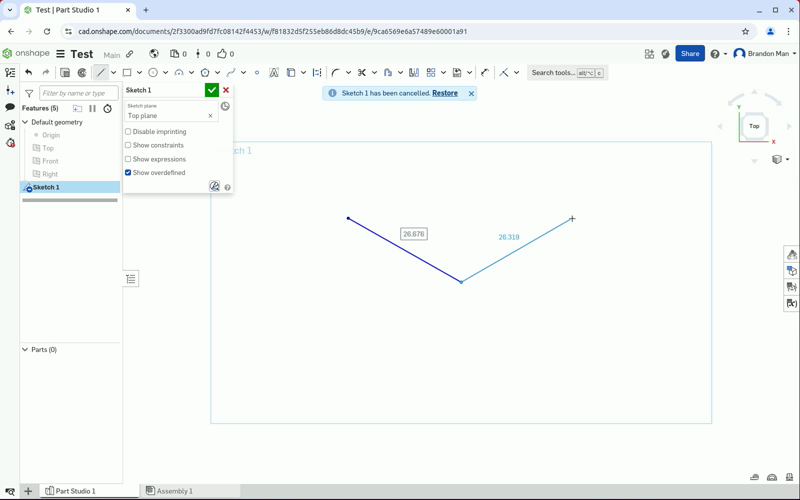
key_up(shift)
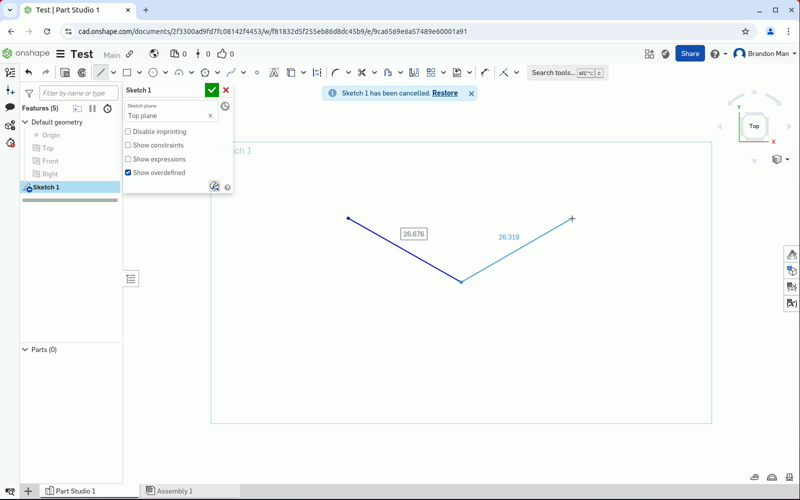
key_down(shift)
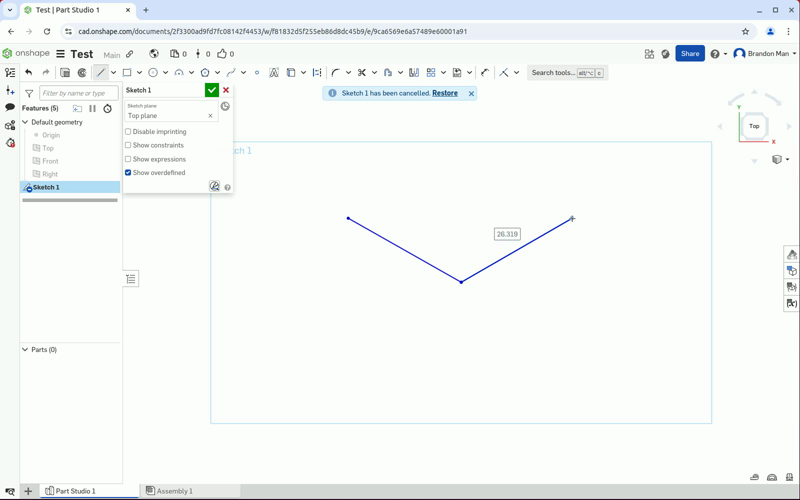
mouse_move(348, 218)
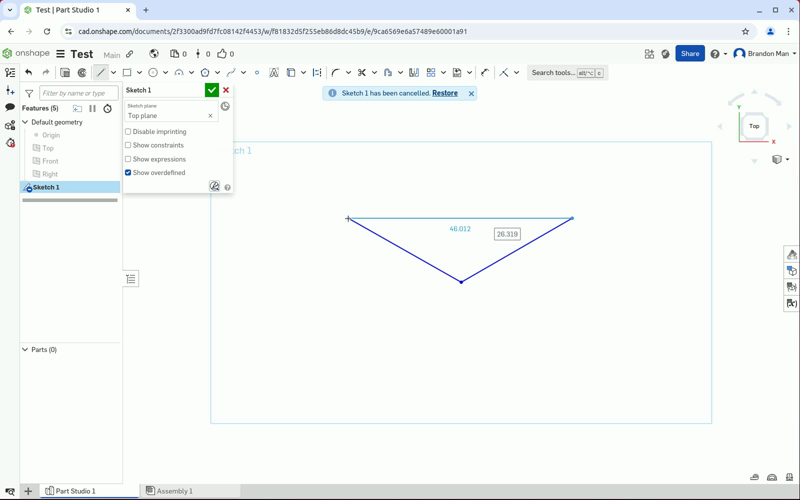
key_up(shift)
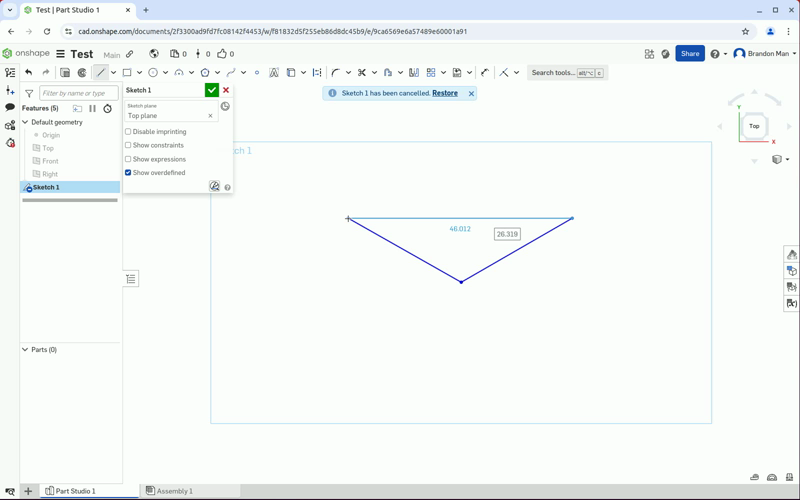
click(348, 218)
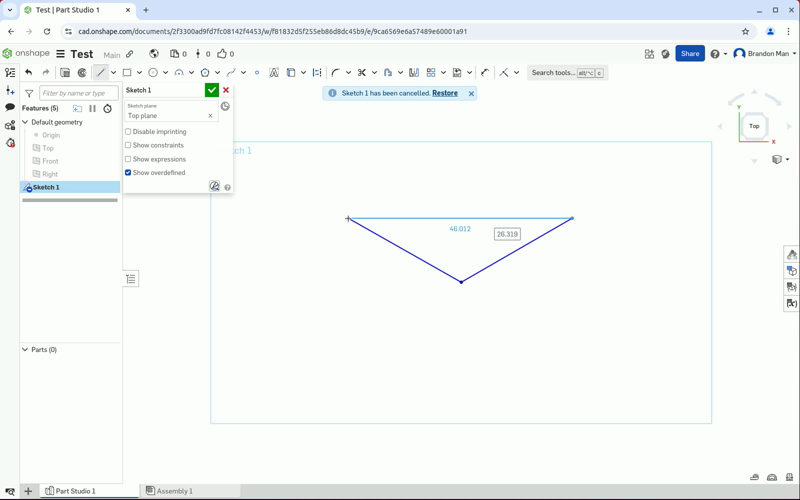
key(esc)
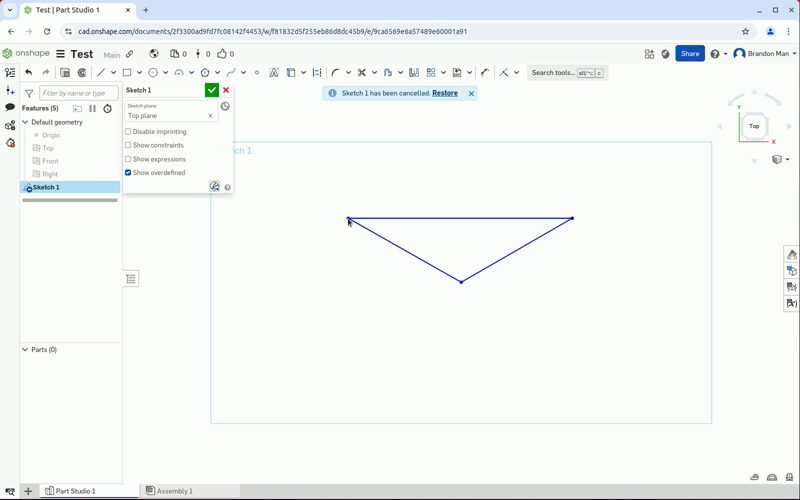
mouse_move(517, 231)
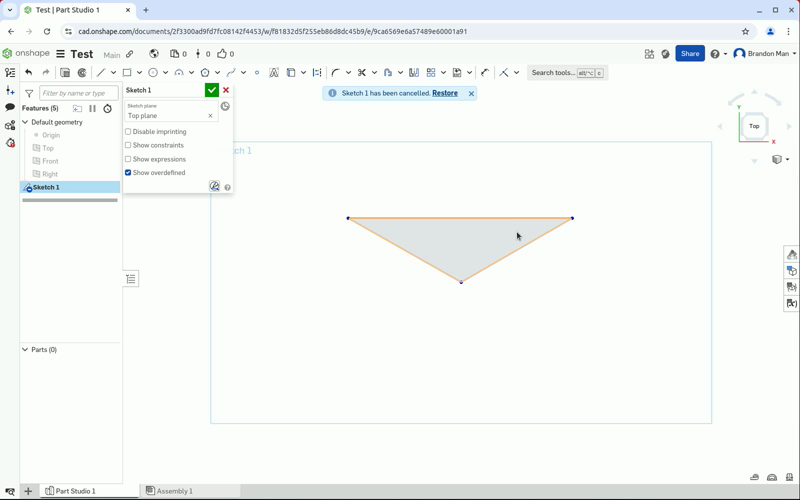
click(517, 231)
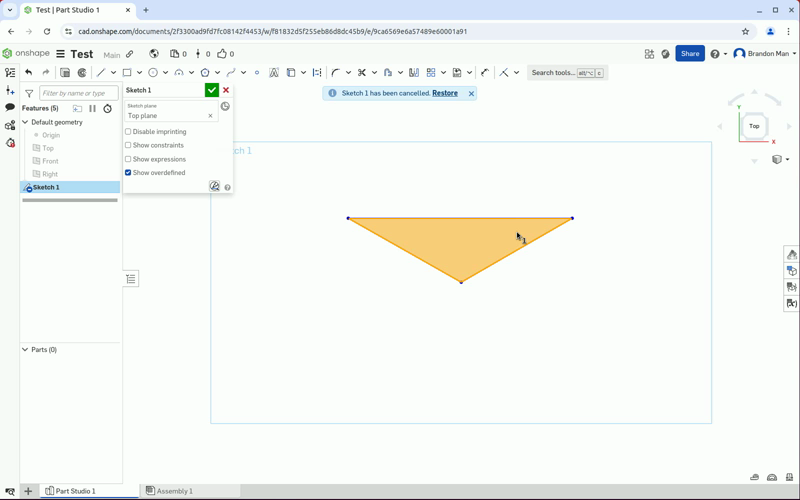
mouse_move(73, 352)
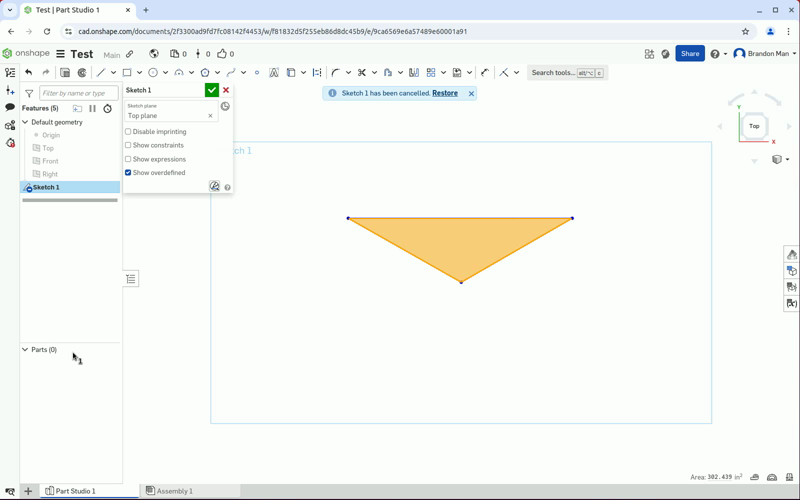
key(shift+y)
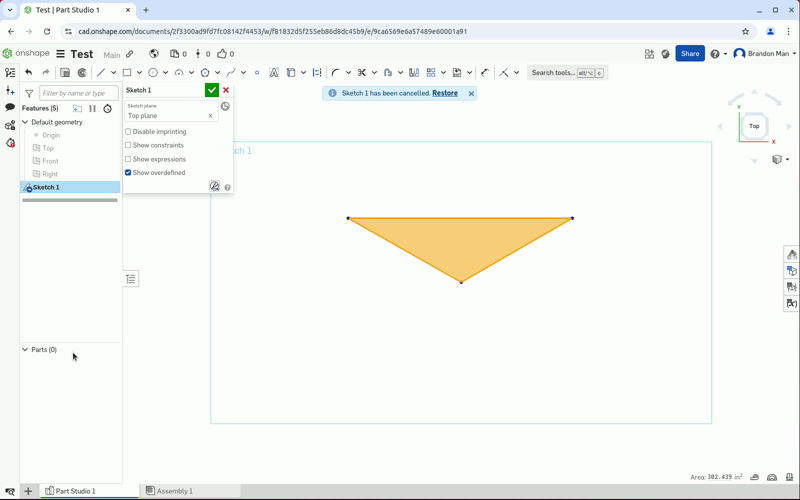
key(shift+e)
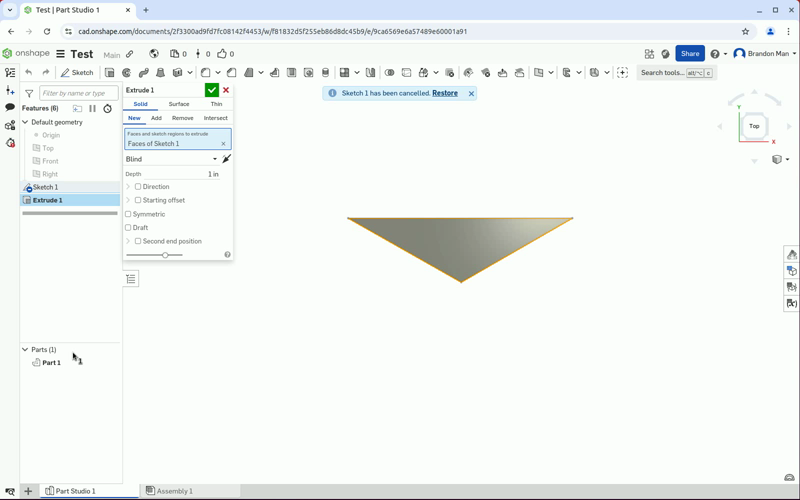
mouse_move(143, 106)
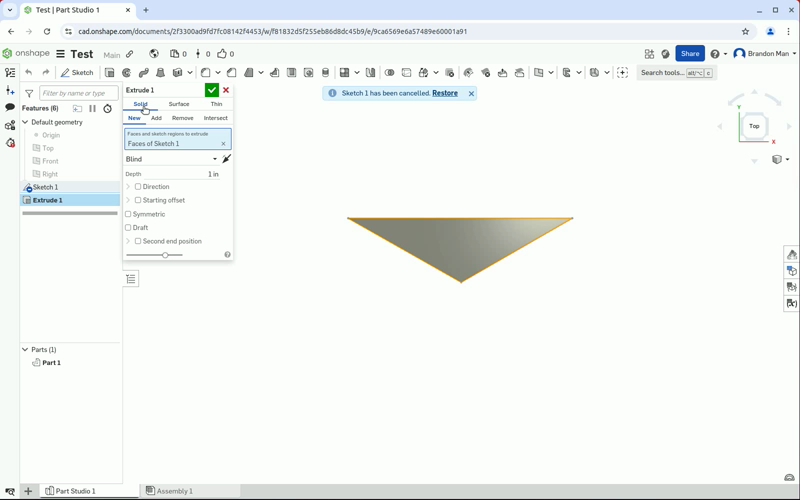
click(143, 106)
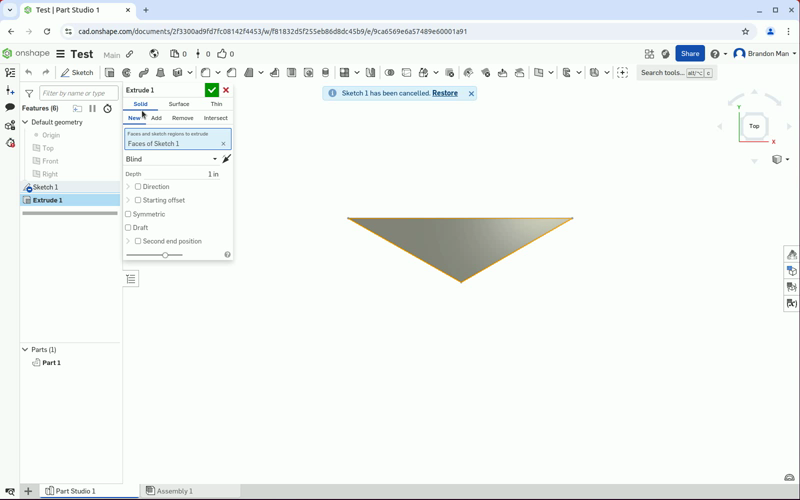
mouse_move(137, 120)
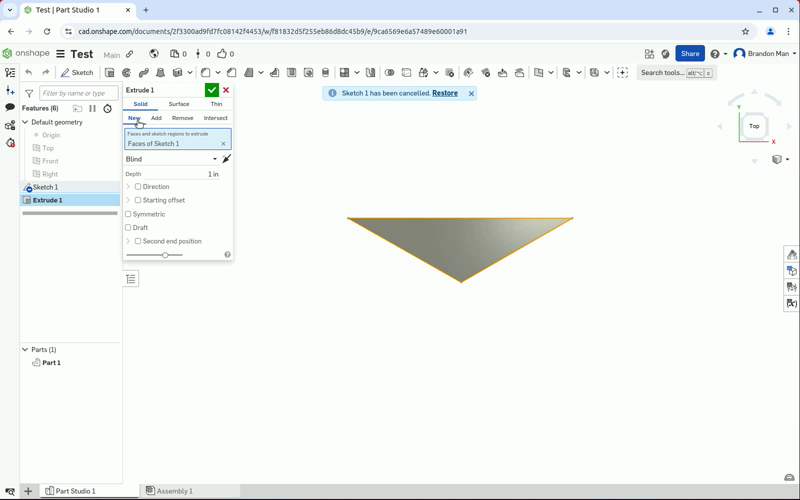
click(137, 120)
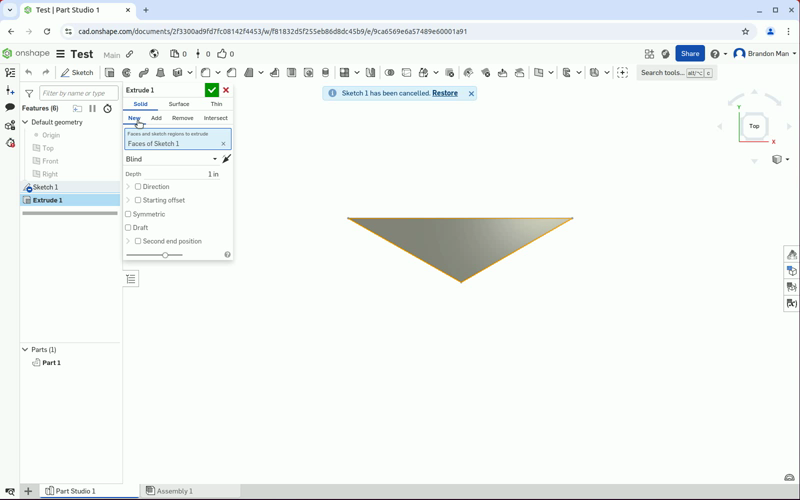
key(tab, 4)
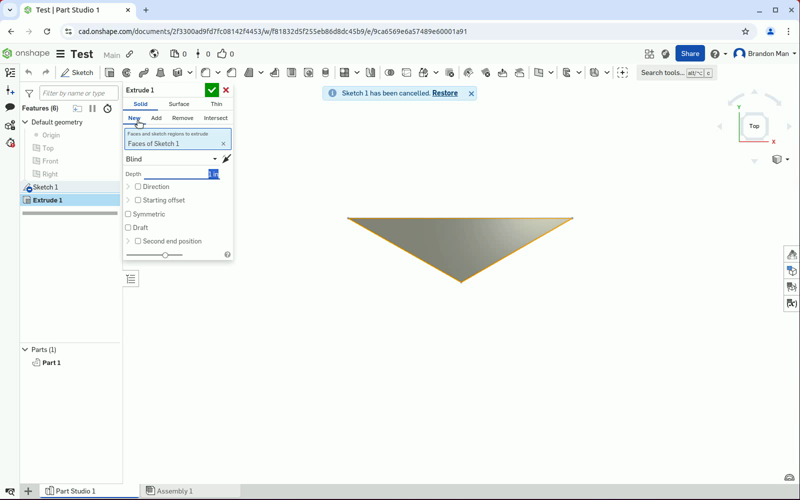
text(61.14)
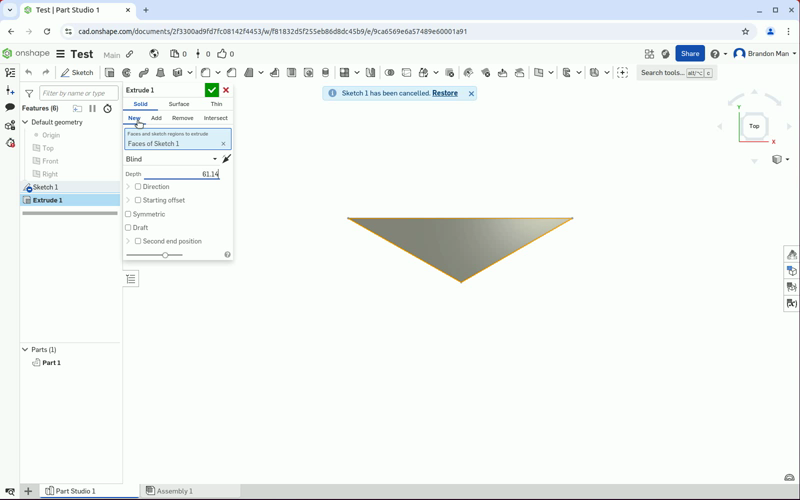
key(tab, 3)
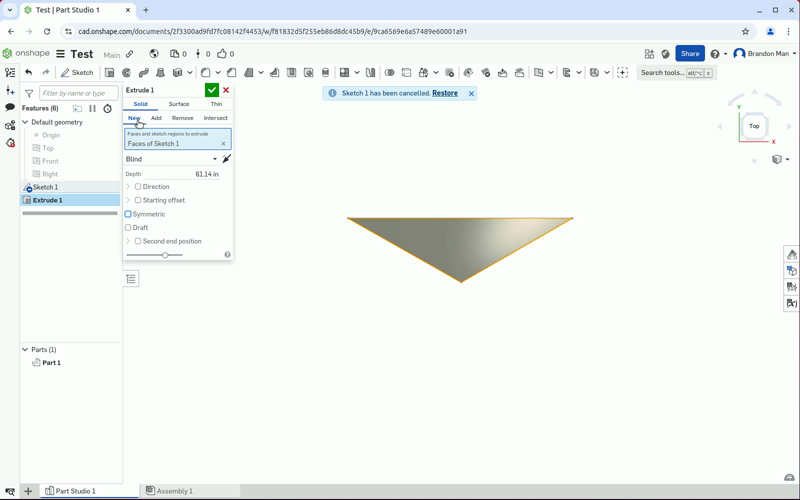
key(space)
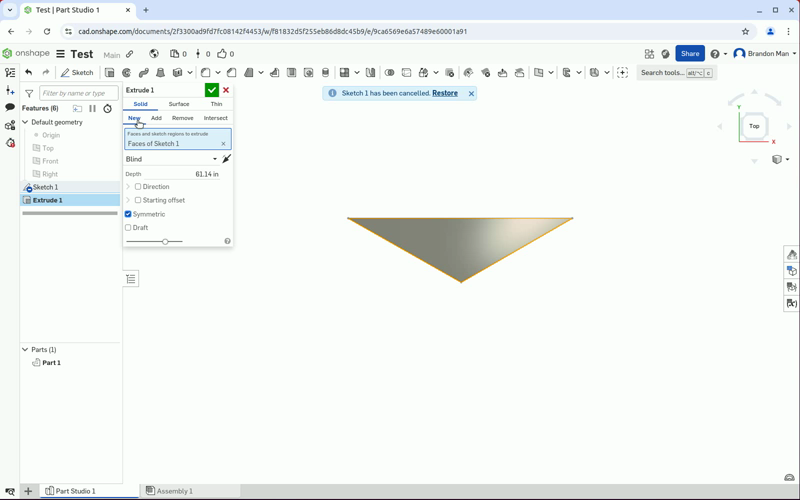
key(enter)
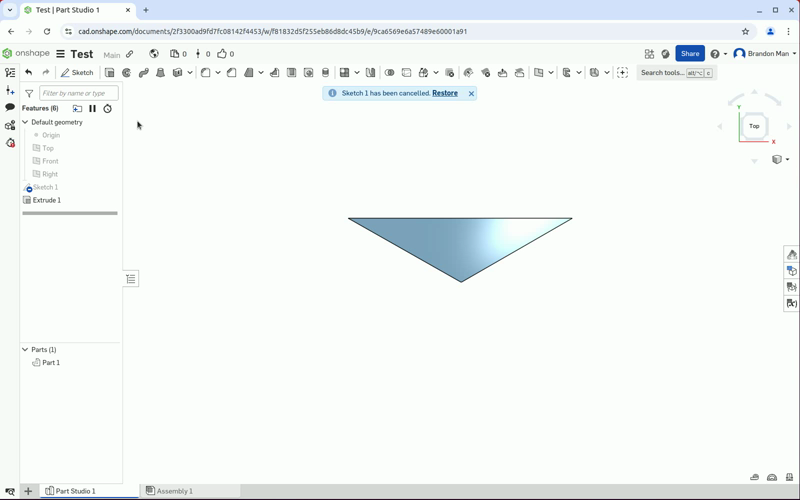
key(shift+h)
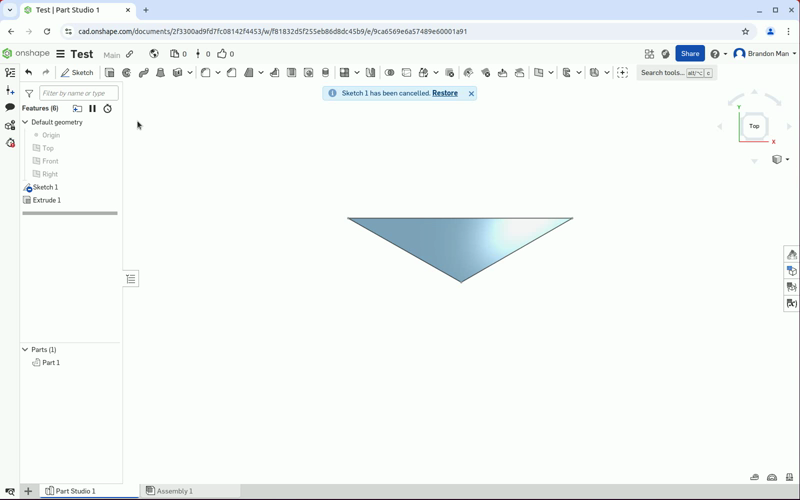
key(shift+h)
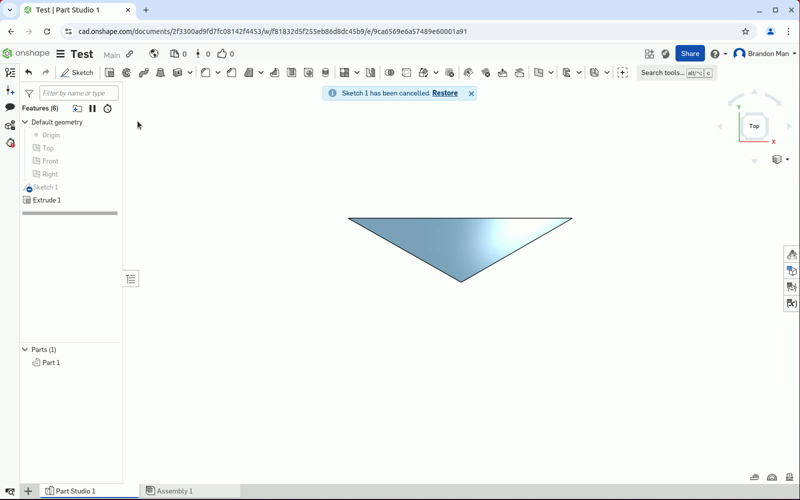
mouse_move(73, 189)
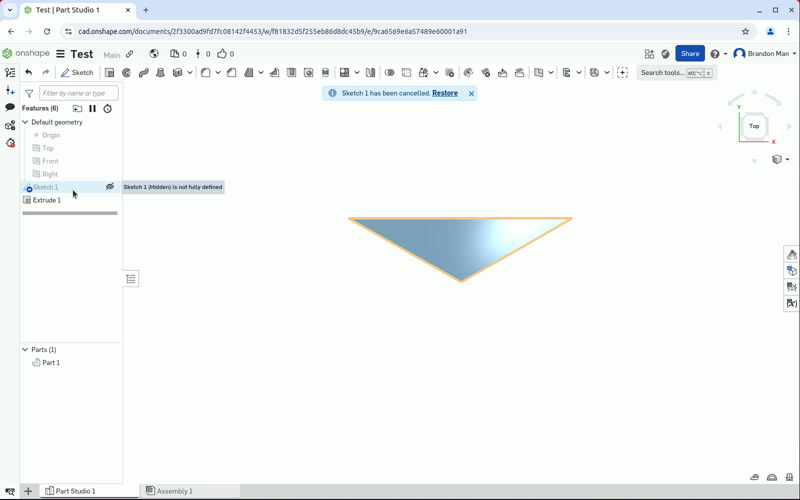
click(73, 189)
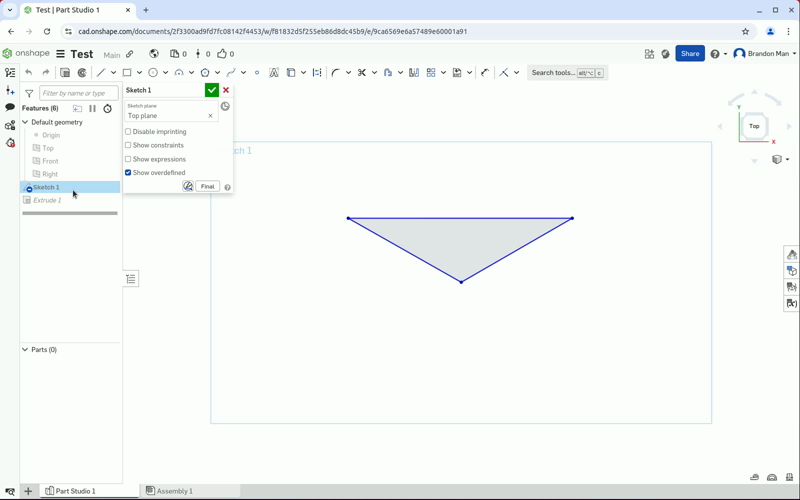
mouse_move(229, 92)
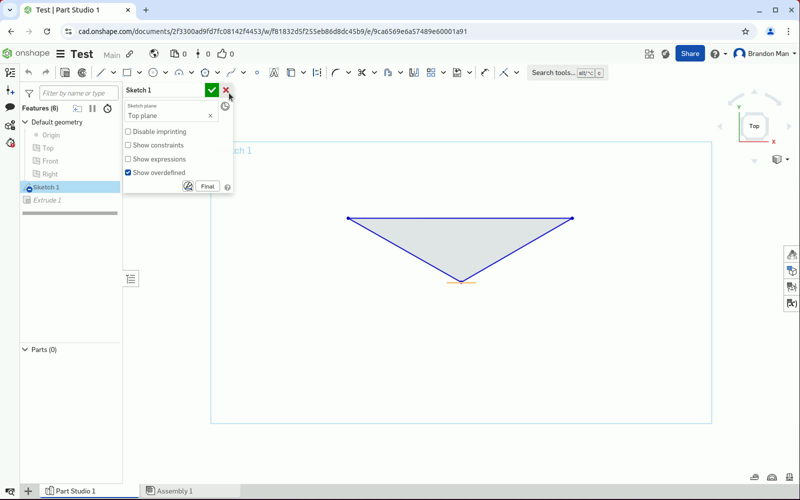
click(229, 92)
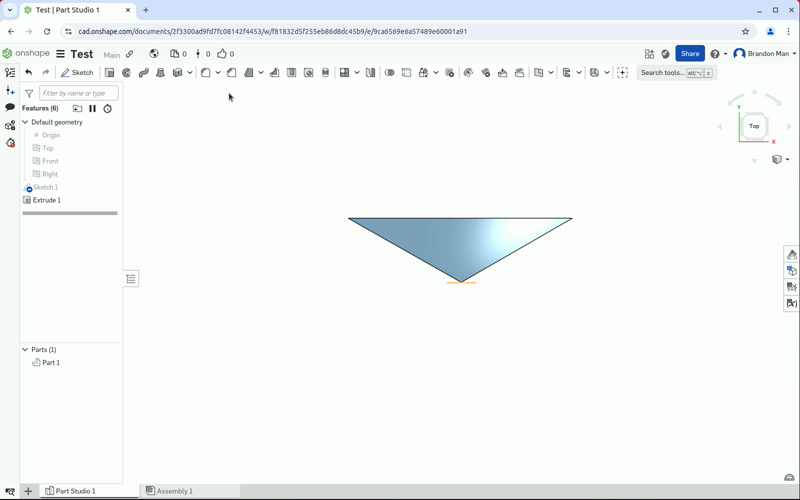
mouse_move(73, 352)
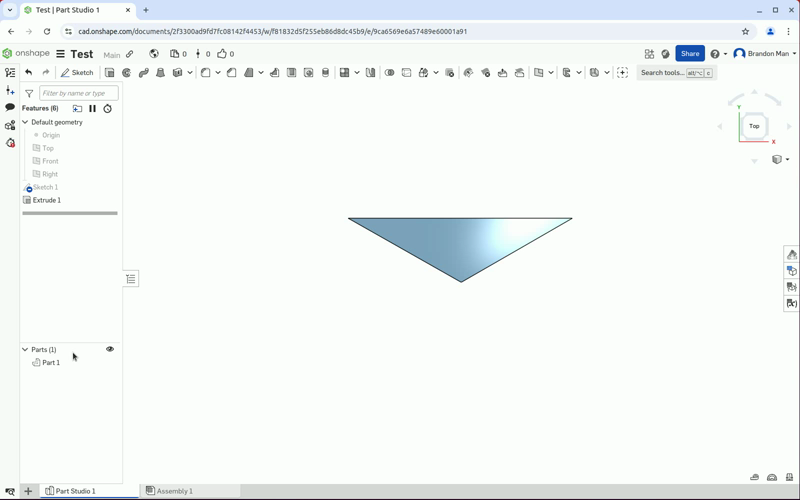
key(y)
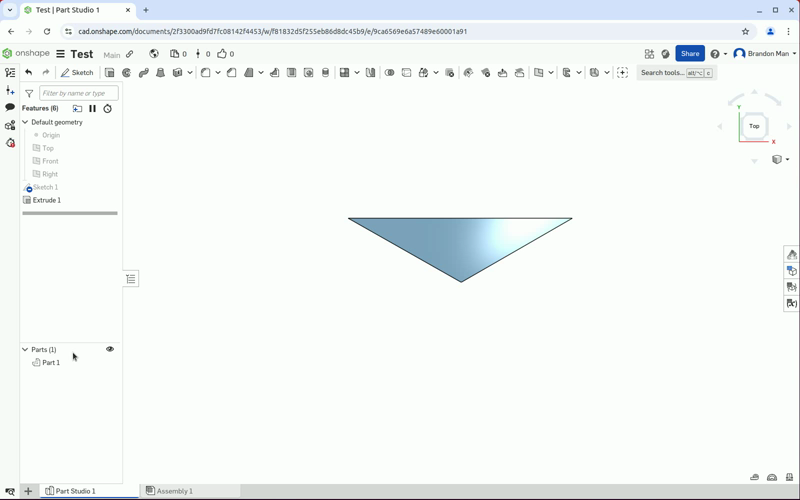
key(shift+p)
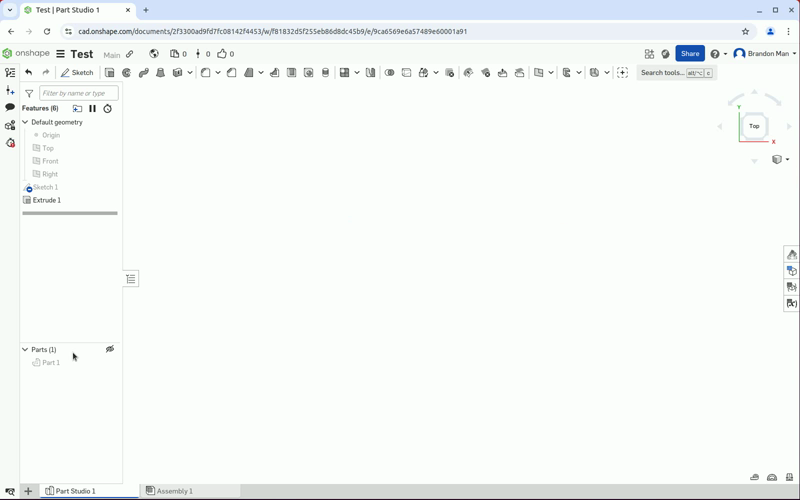
key(space)
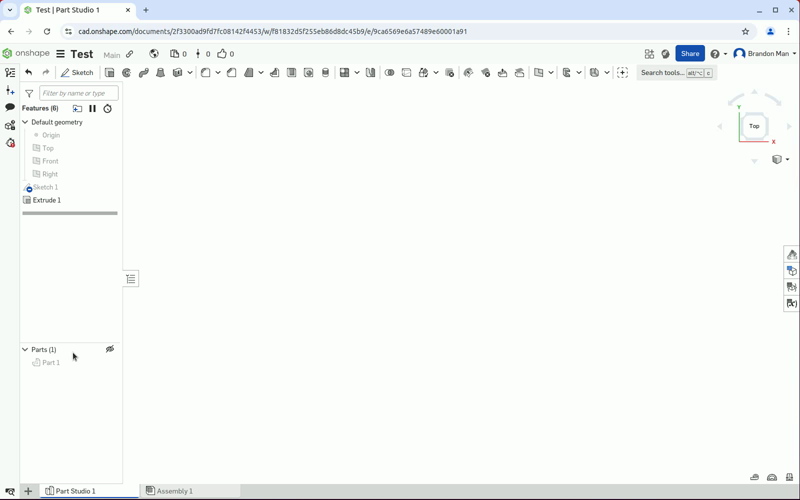
key_down(shift)
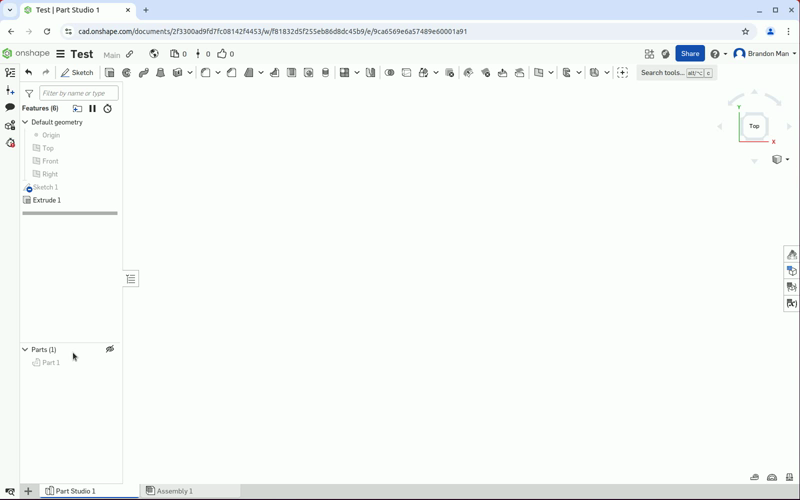
key(up)
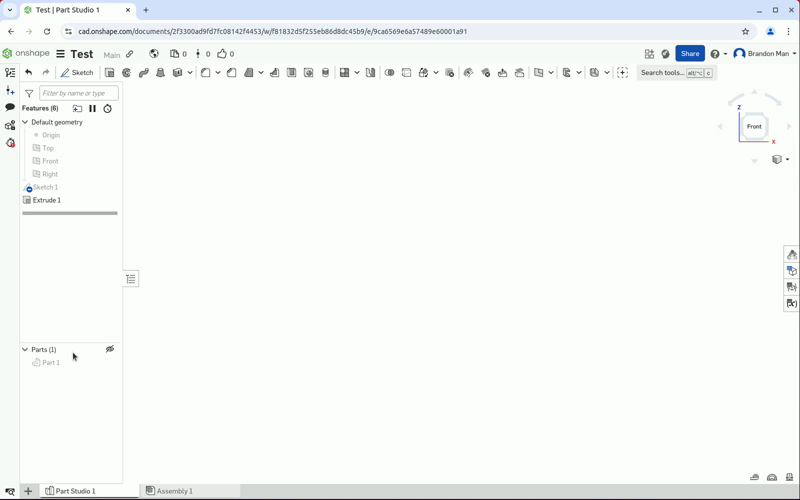
key_up(shift)
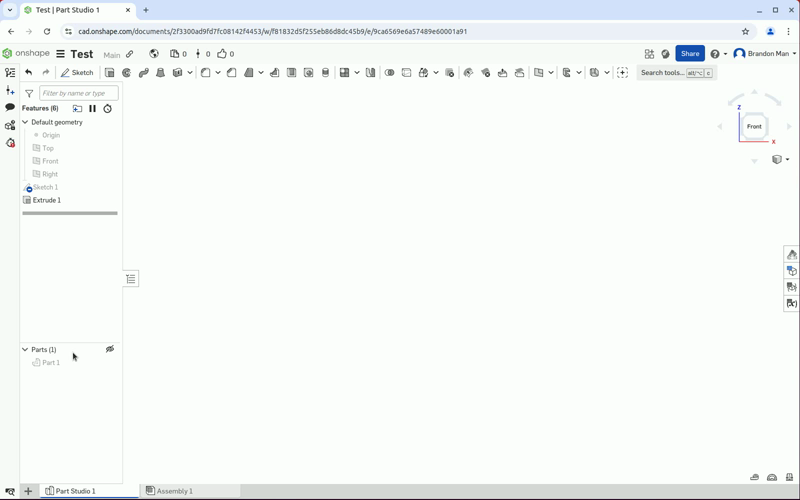
key(space)
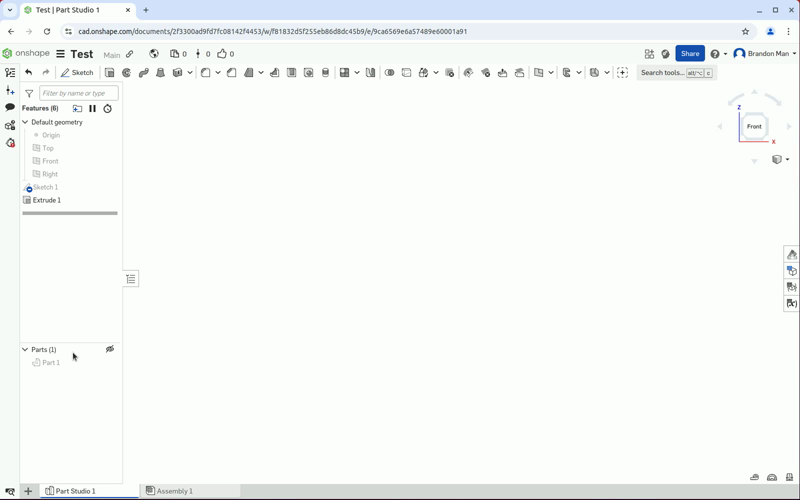
key_down(shift)
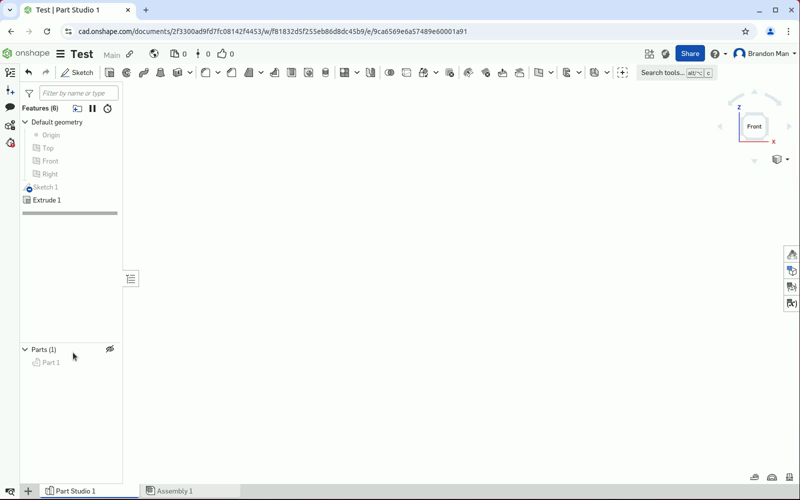
key(left)
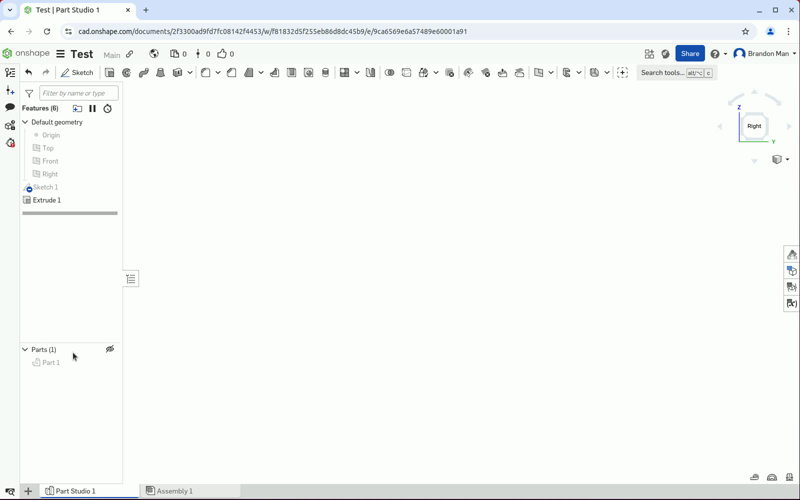
key_up(shift)
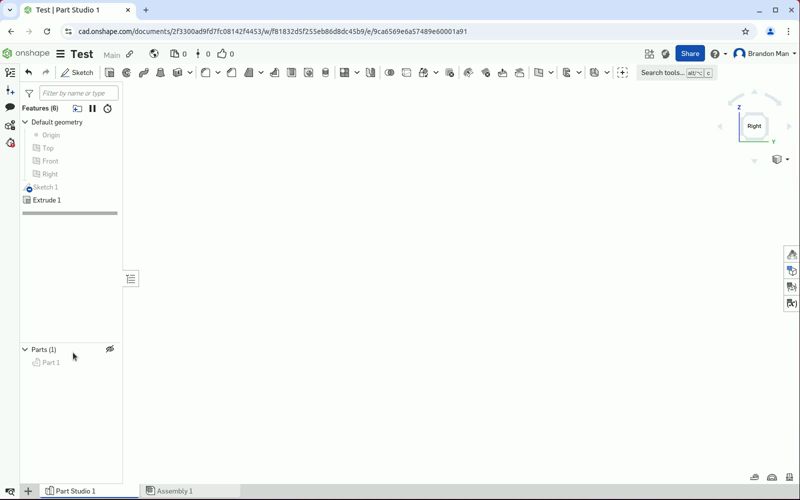
mouse_move(73, 352)
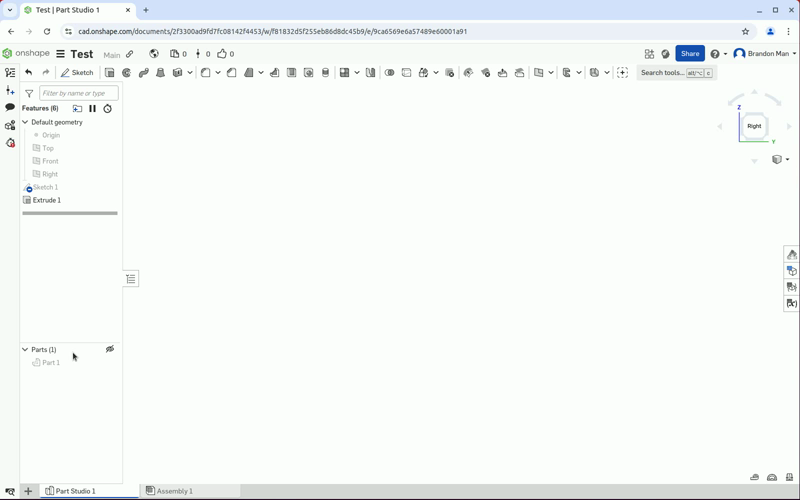
key(shift+y)
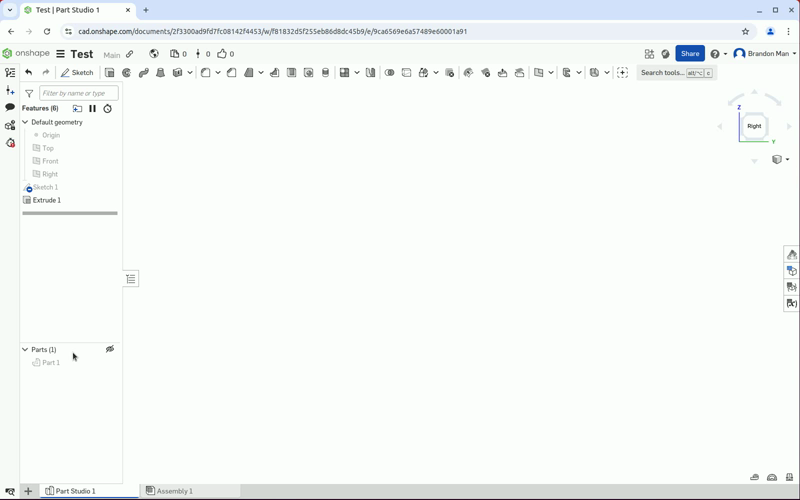
key(shift+s)
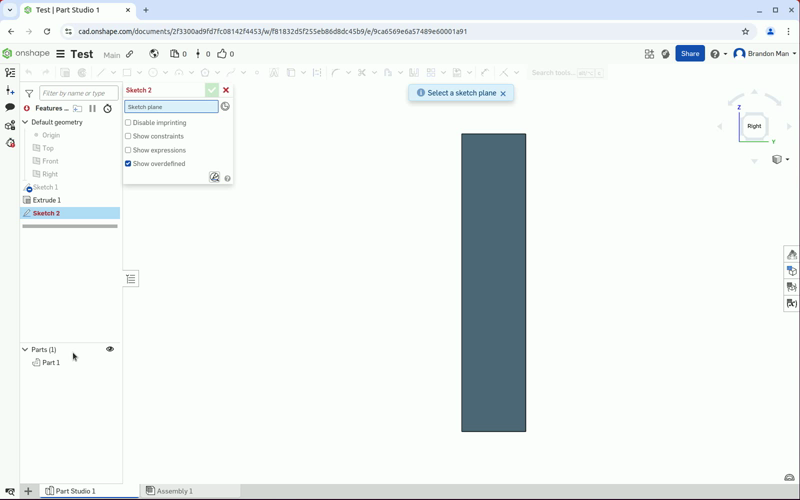
mouse_move(73, 176)
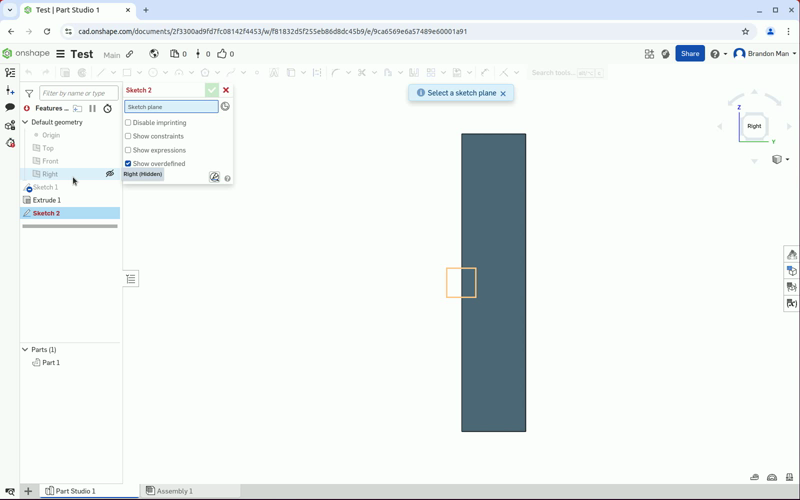
click(73, 176)
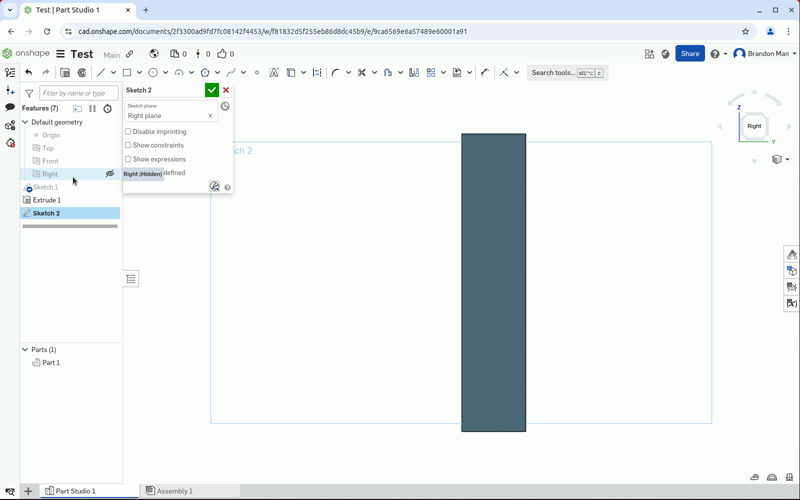
mouse_move(73, 352)
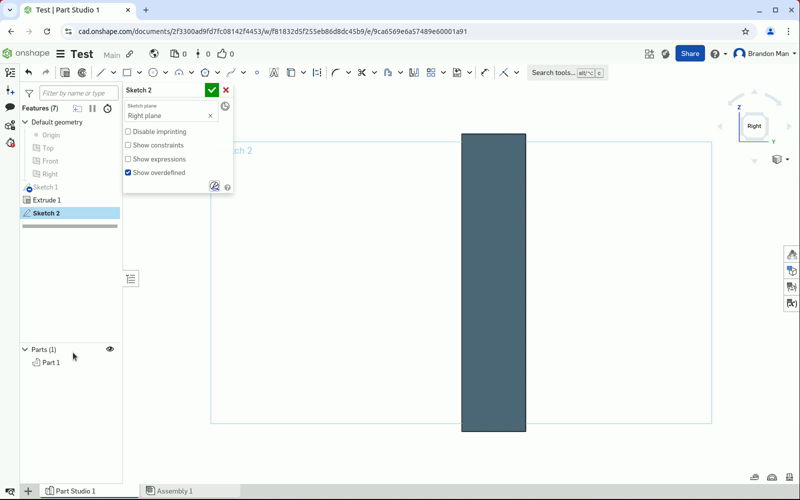
key(y)
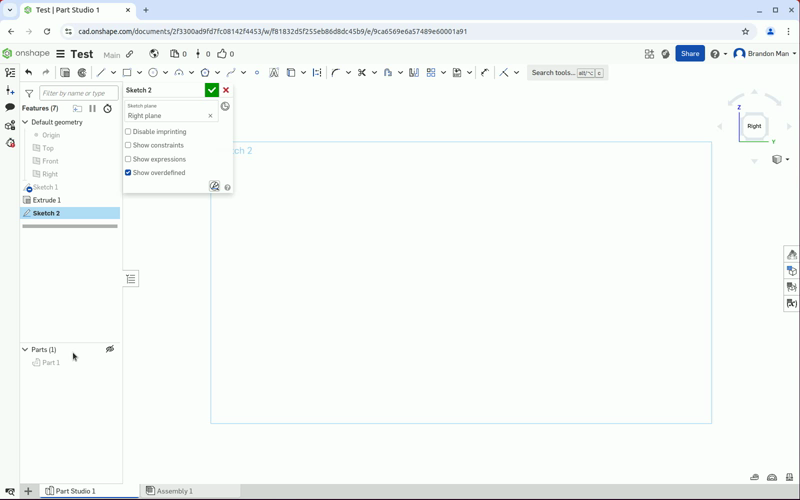
key(l)
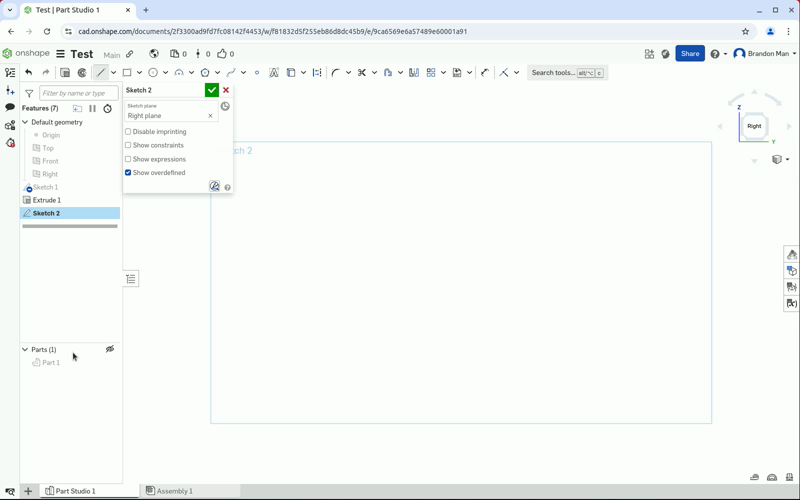
key_down(shift)
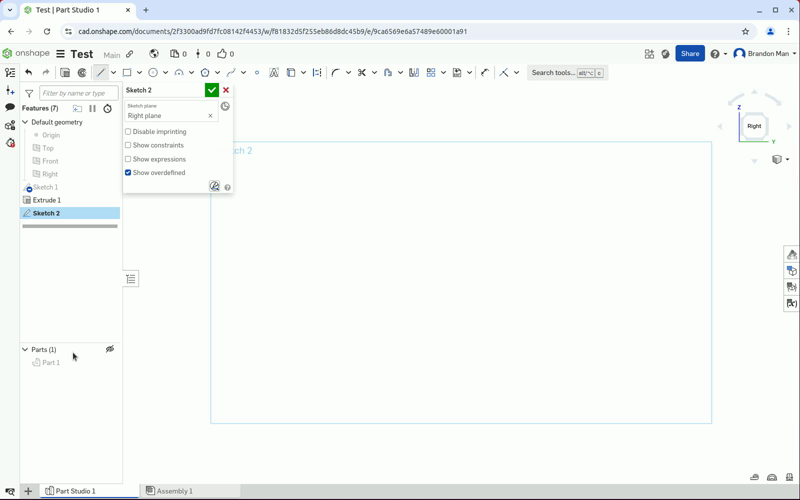
mouse_move(310, 414)
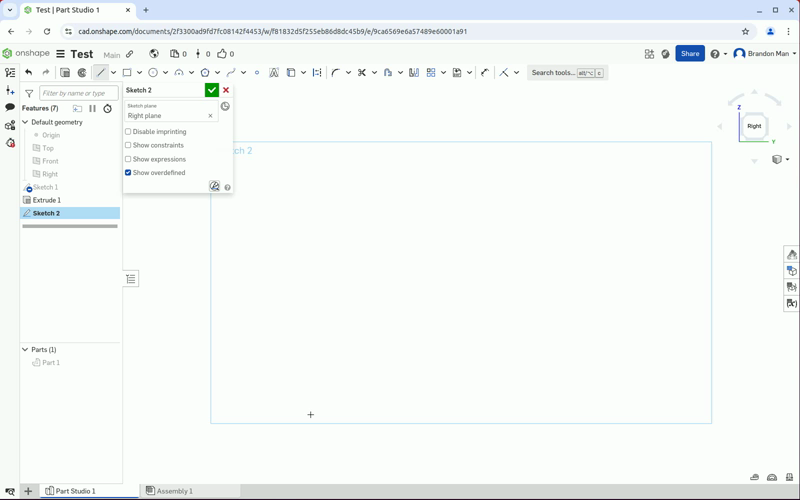
click(310, 414)
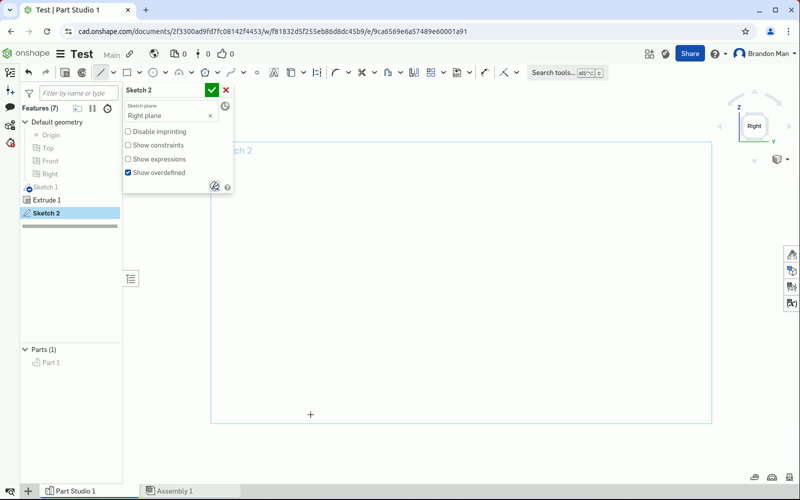
key_up(shift)
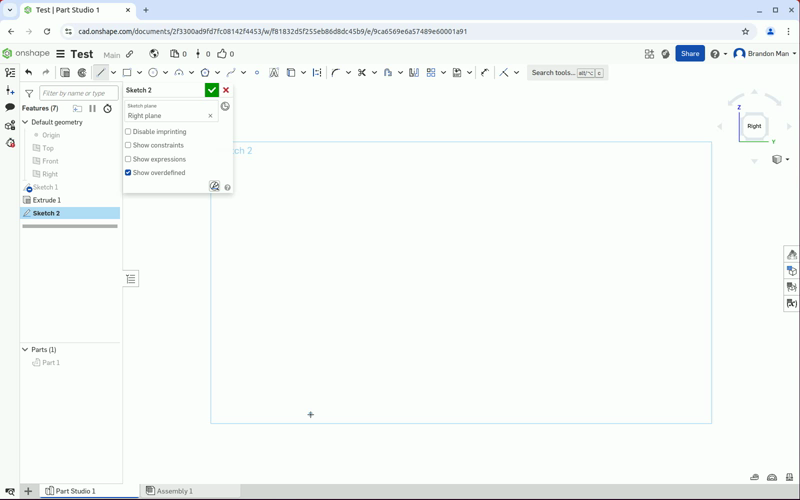
key_down(shift)
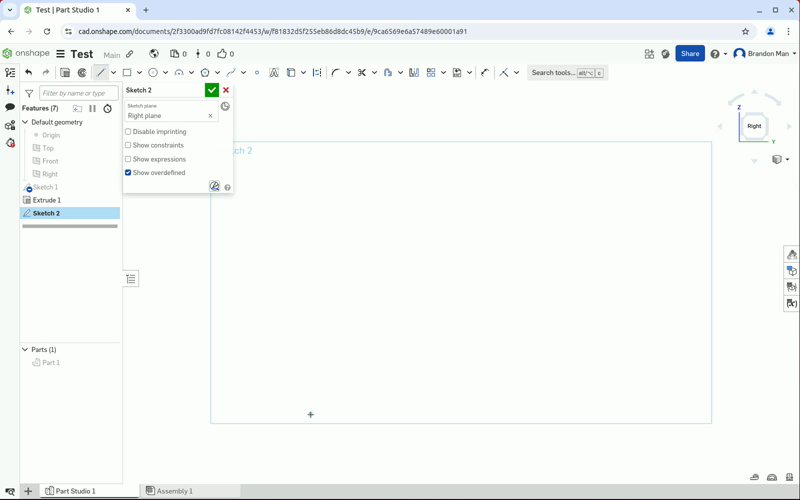
mouse_move(589, 414)
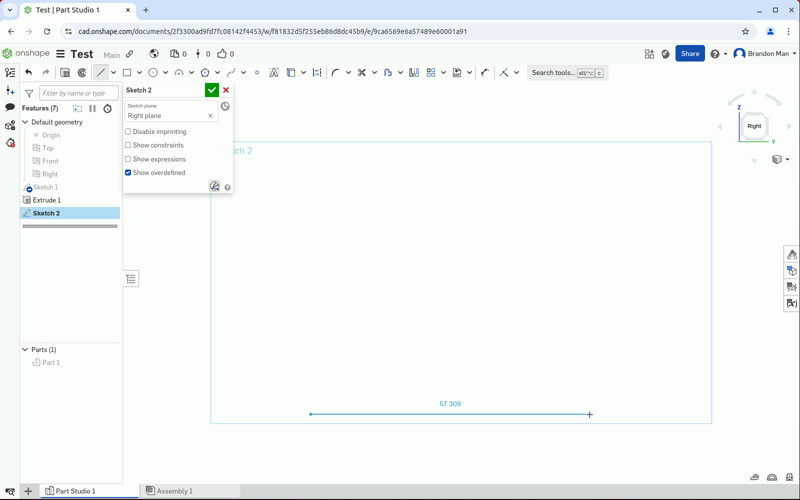
click(589, 414)
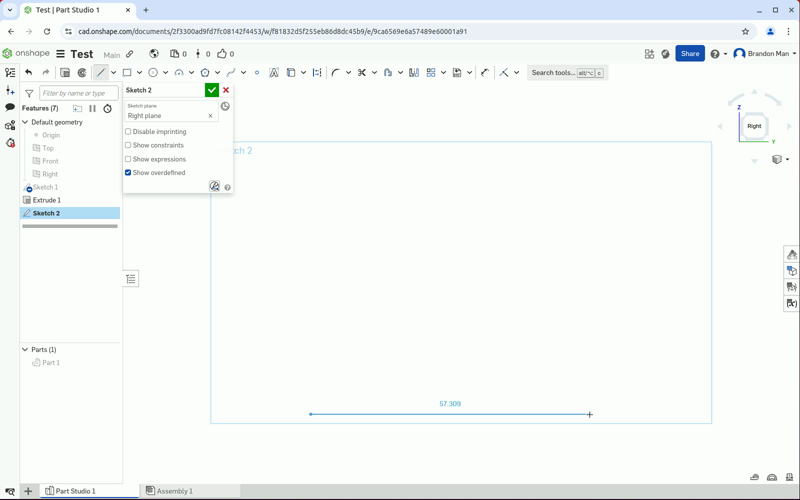
key_up(shift)
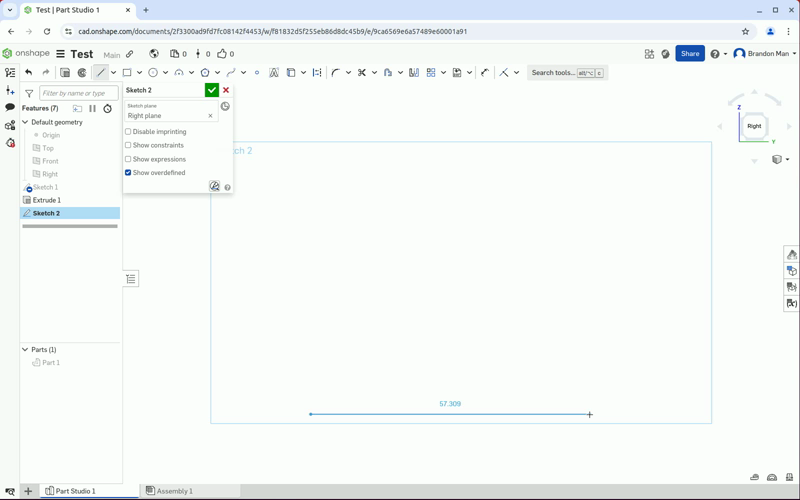
key_down(shift)
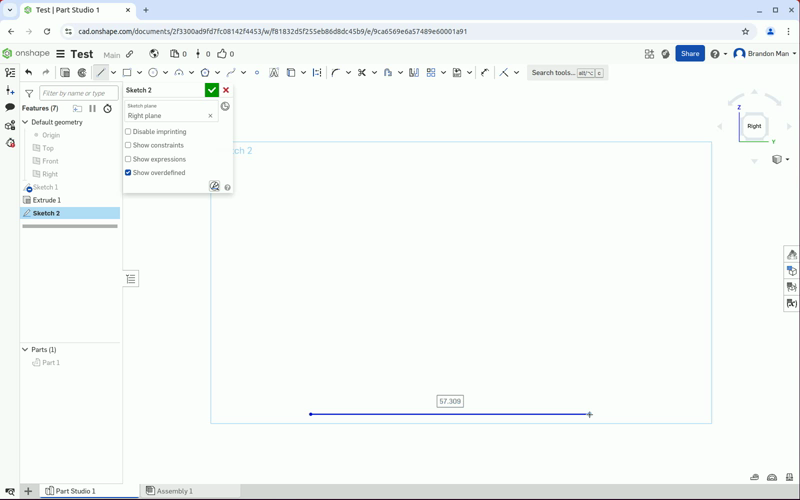
mouse_move(589, 135)
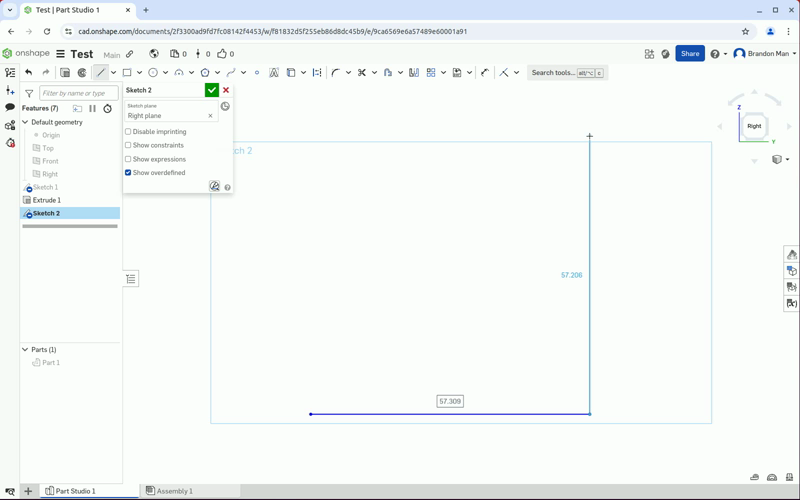
click(589, 135)
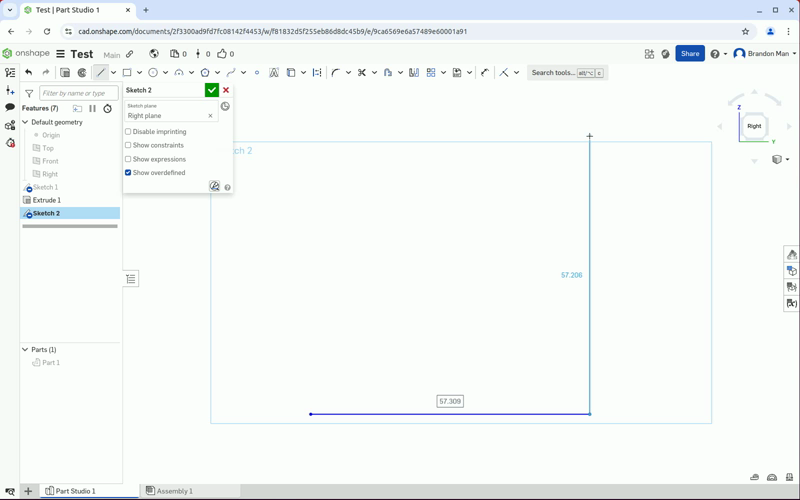
key_up(shift)
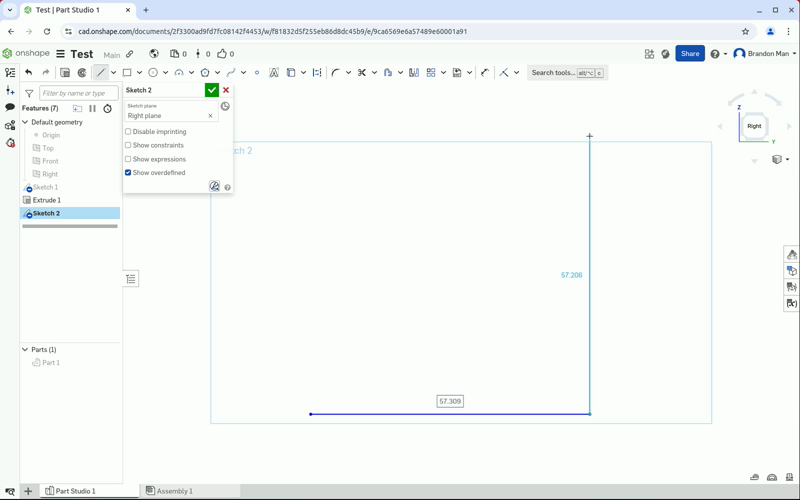
key_down(shift)
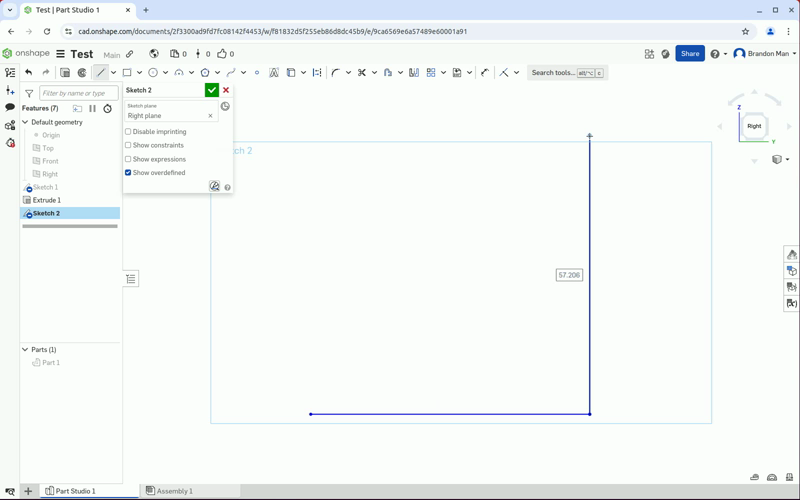
mouse_move(310, 135)
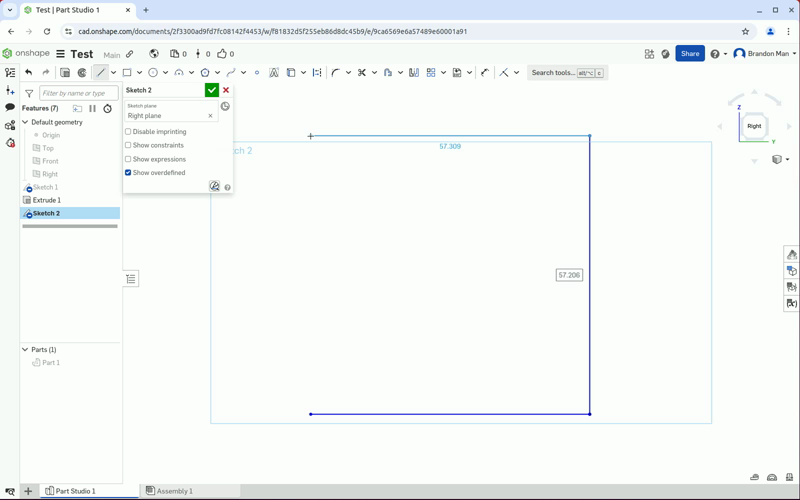
click(310, 135)
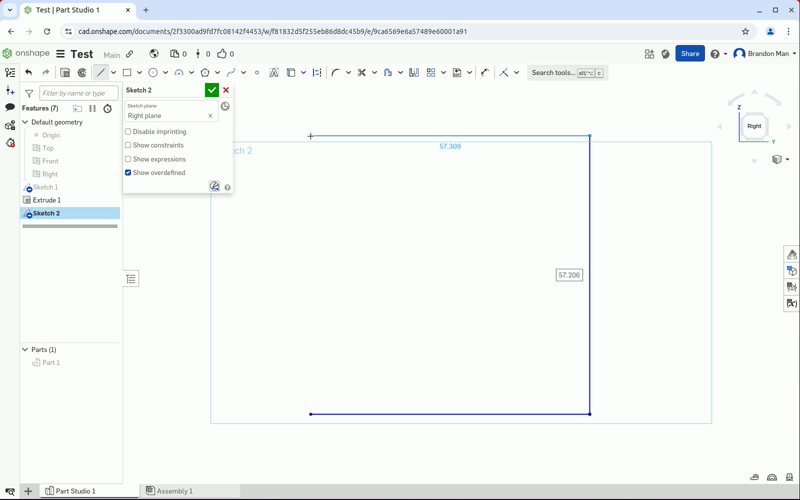
key_up(shift)
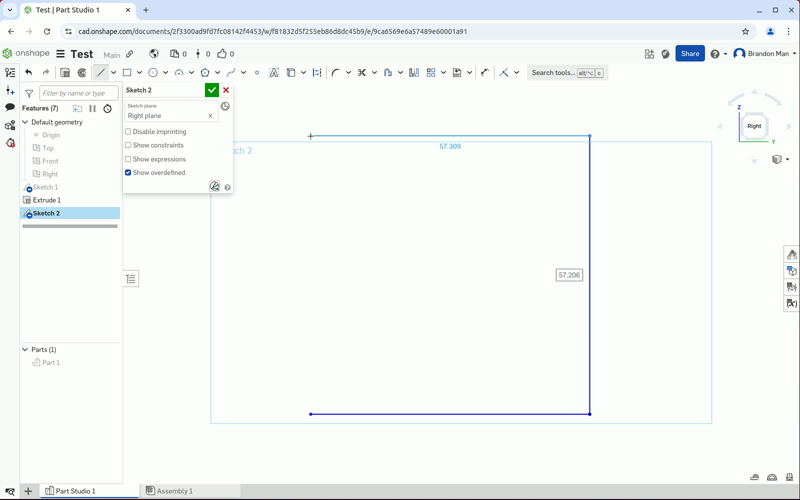
key_down(shift)
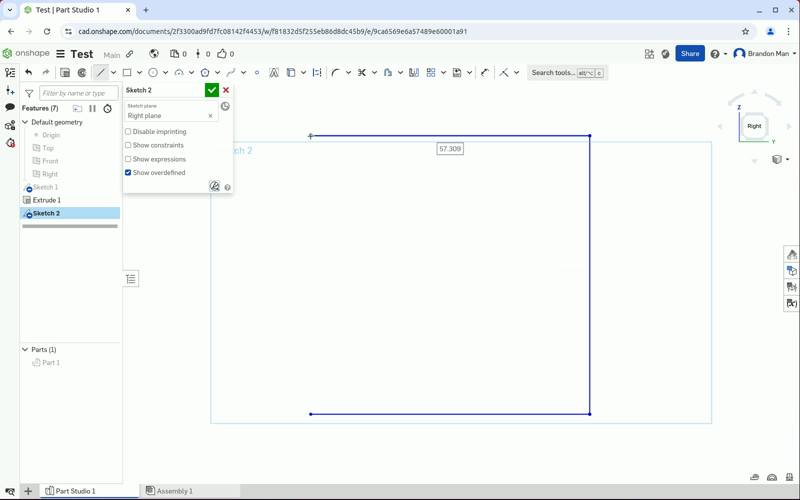
mouse_move(310, 414)
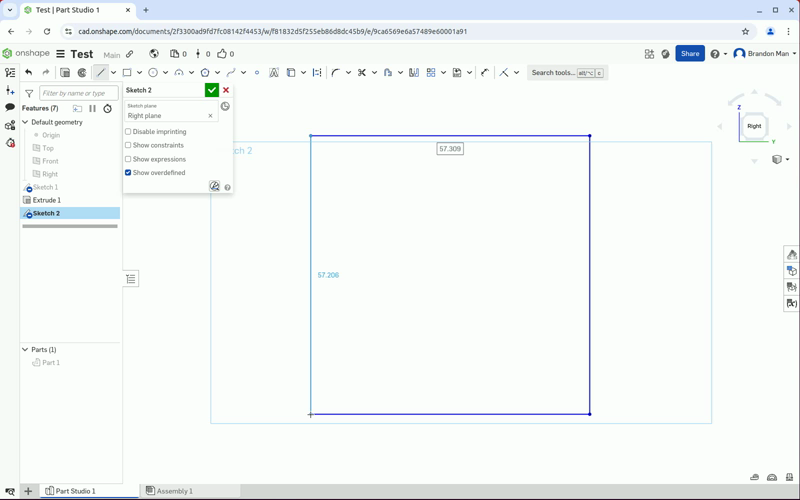
key_up(shift)
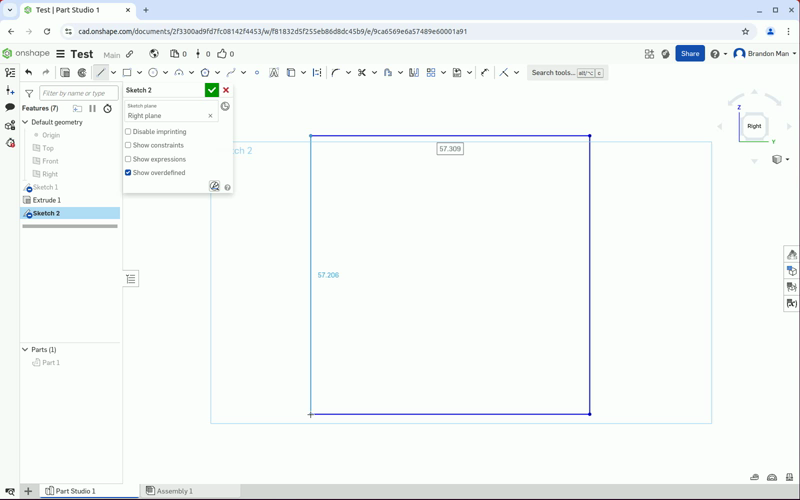
click(310, 414)
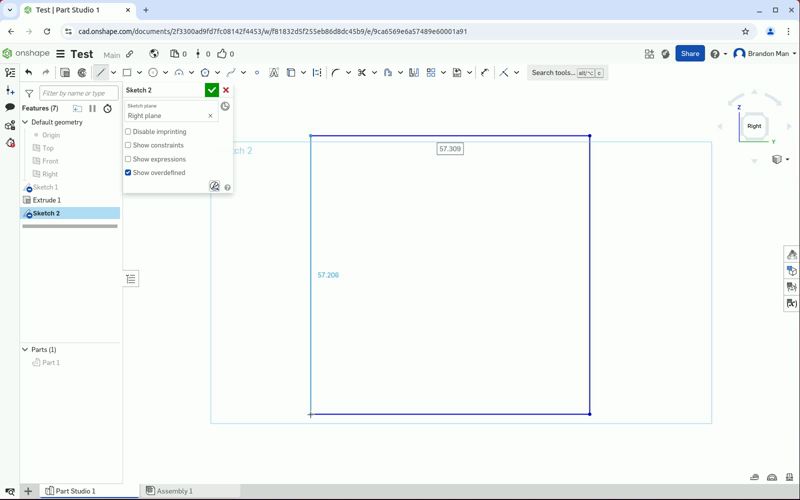
key(esc)
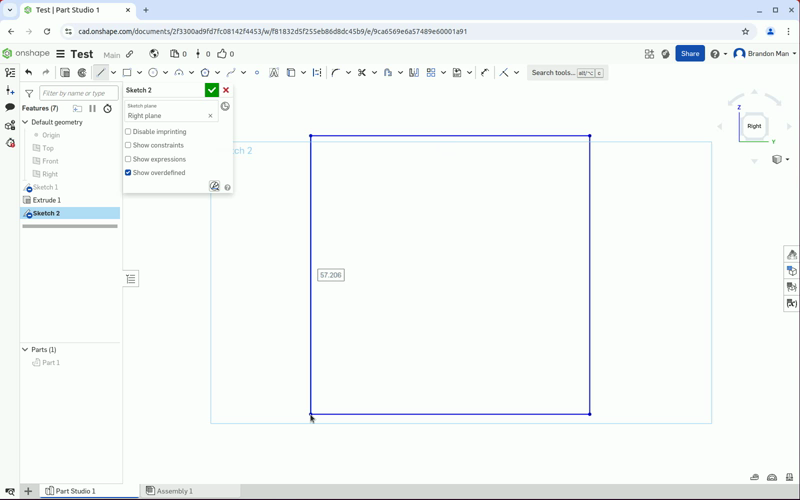
key(l)
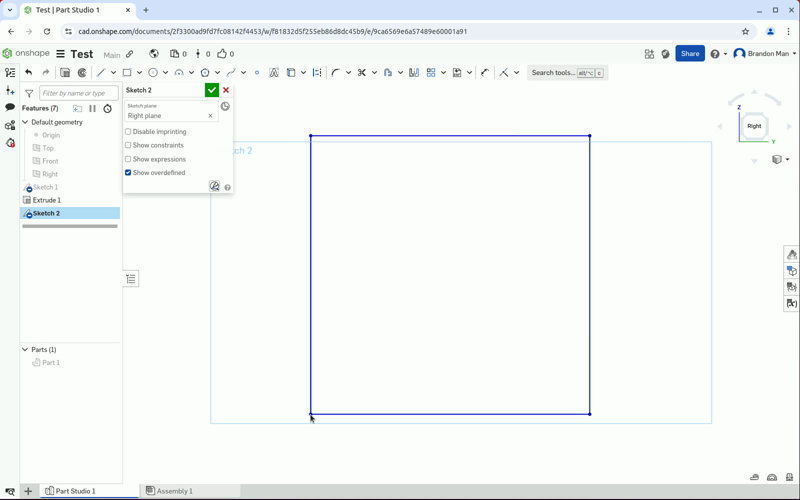
key_down(shift)
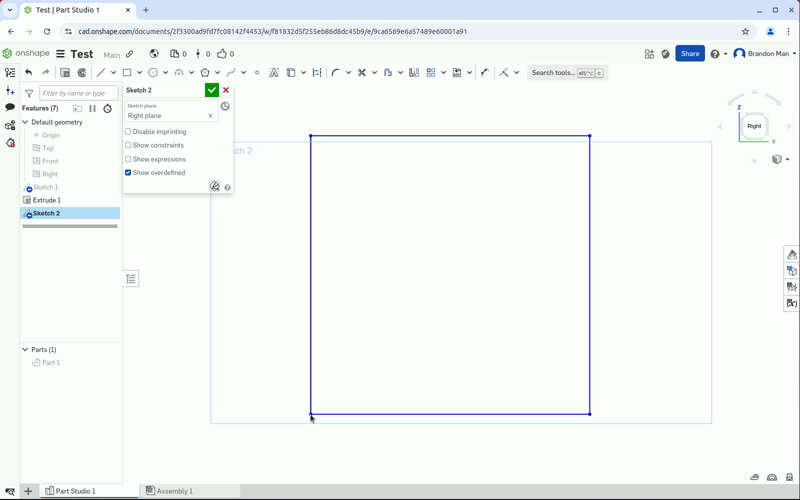
mouse_move(460, 282)
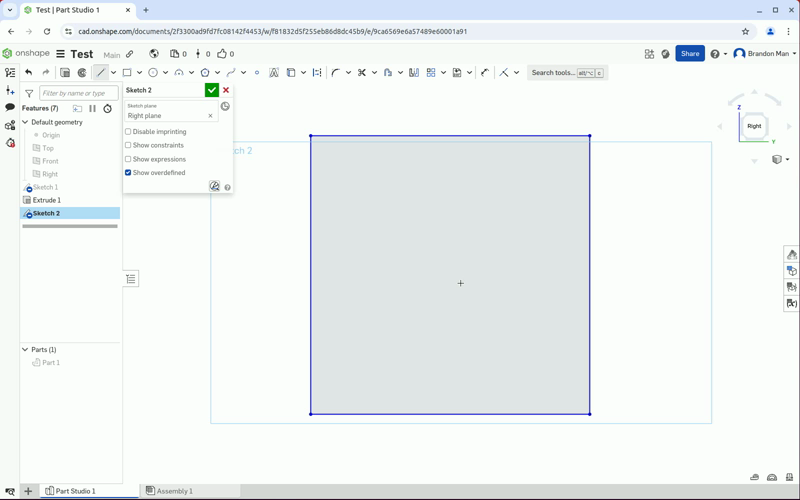
click(460, 282)
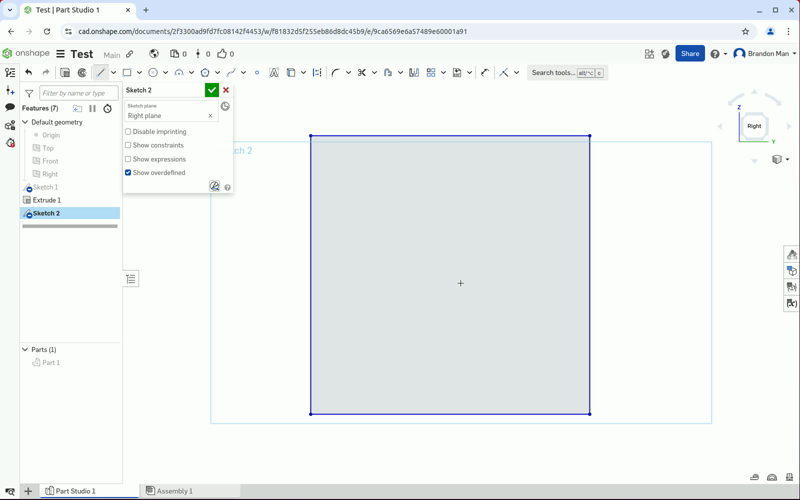
key_up(shift)
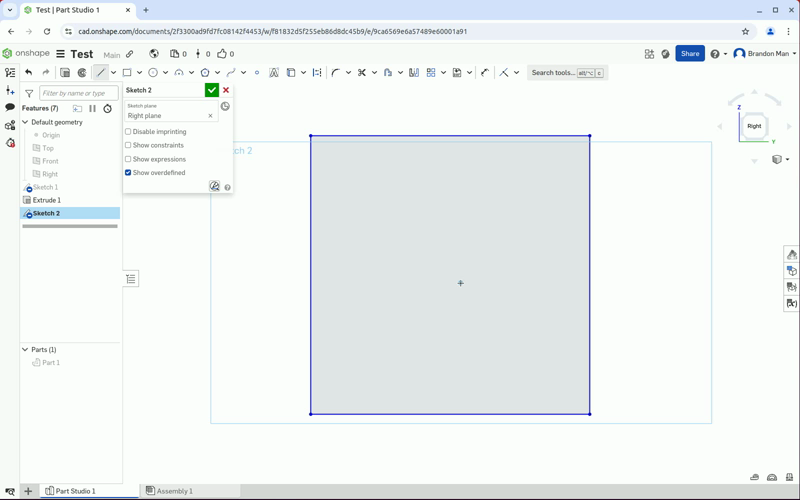
key_down(shift)
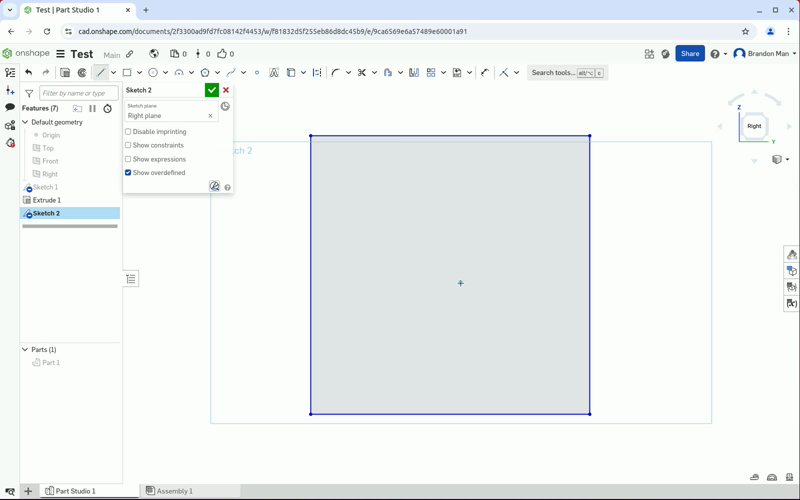
mouse_move(516, 386)
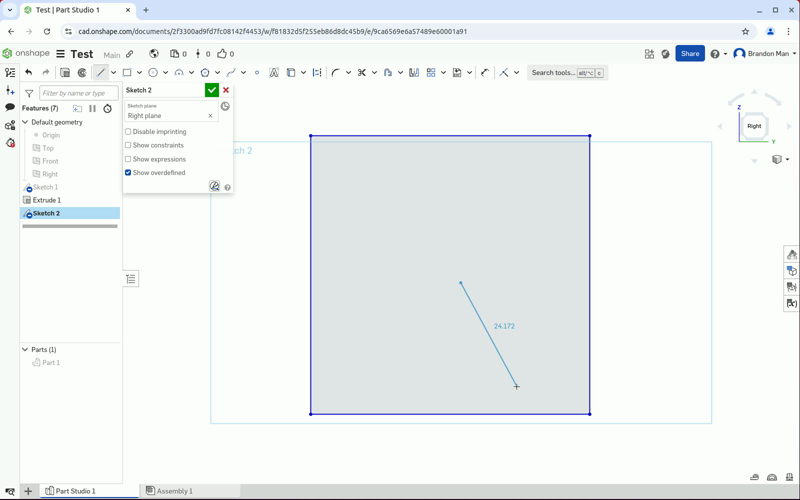
click(516, 386)
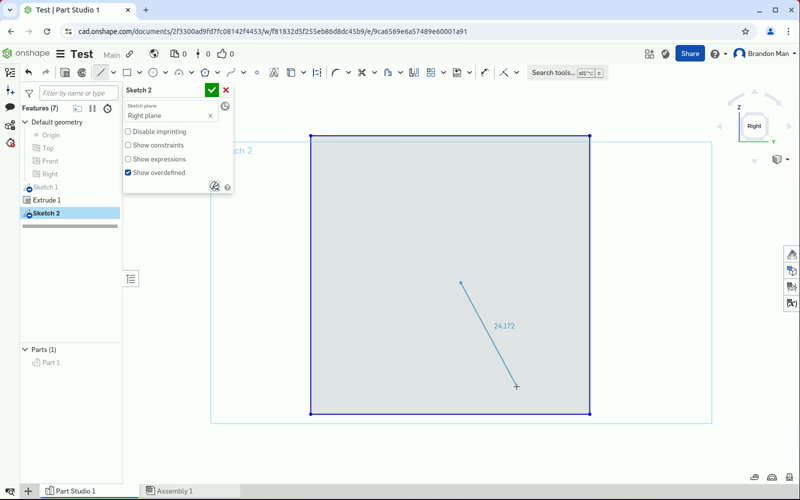
key_up(shift)
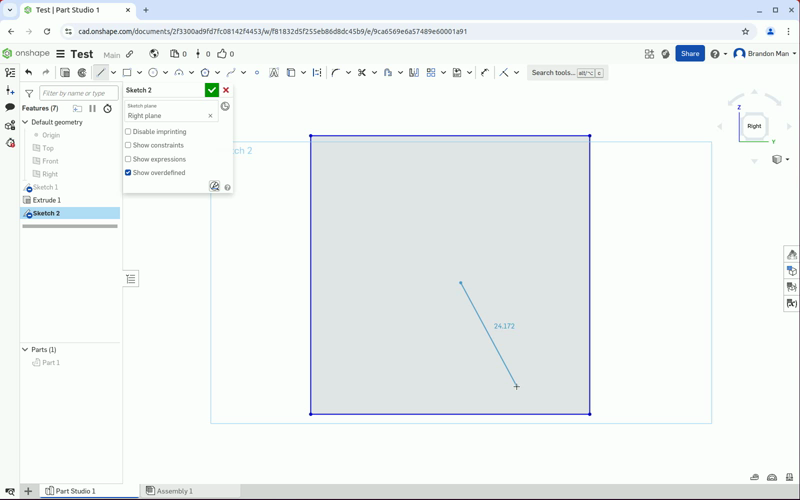
key_down(shift)
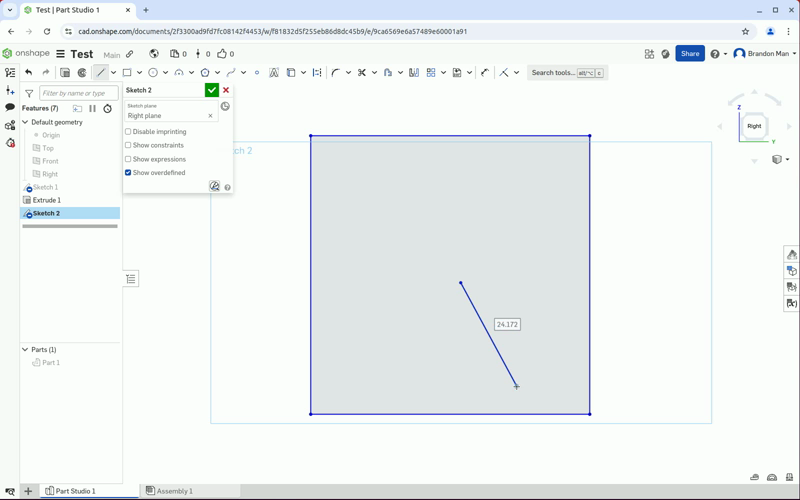
mouse_move(516, 183)
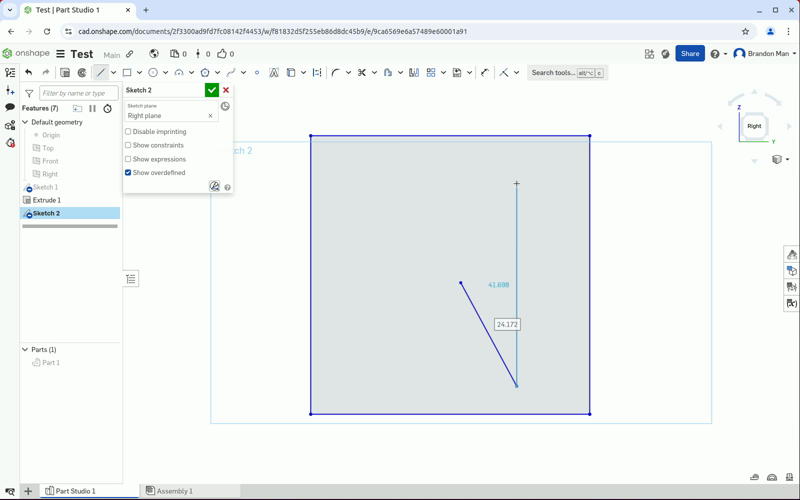
click(516, 183)
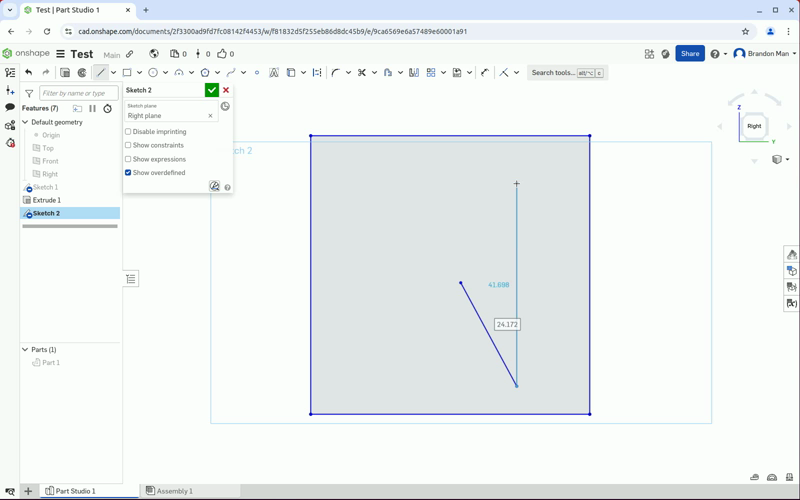
key_up(shift)
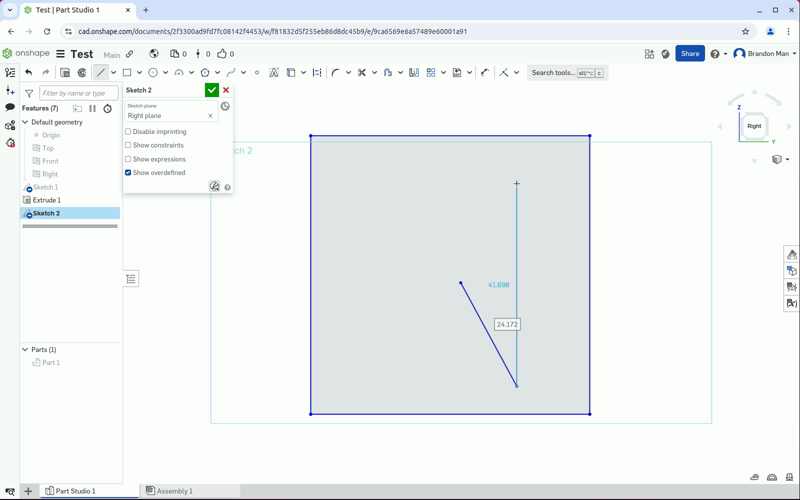
key_down(shift)
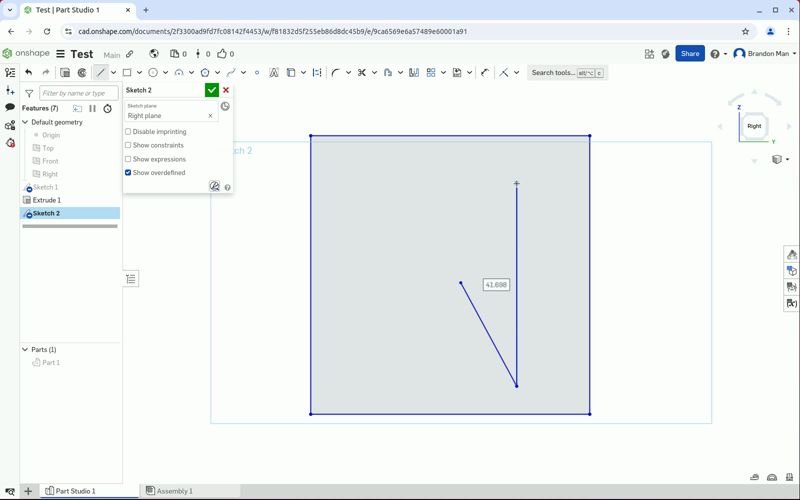
mouse_move(460, 282)
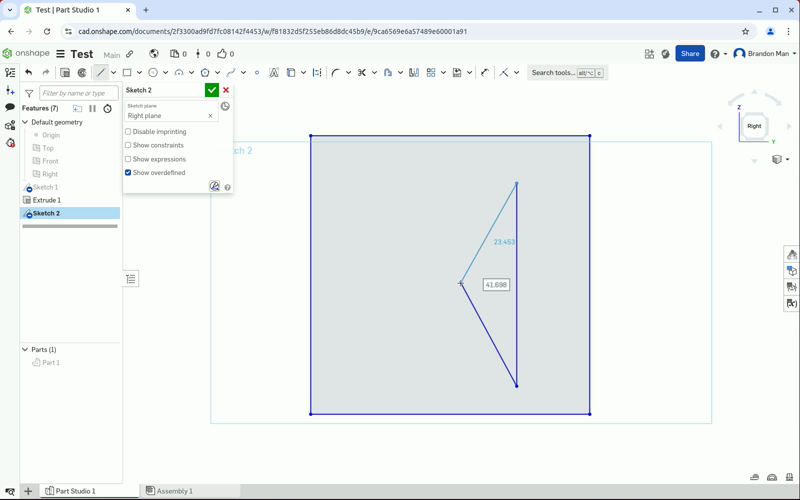
key_up(shift)
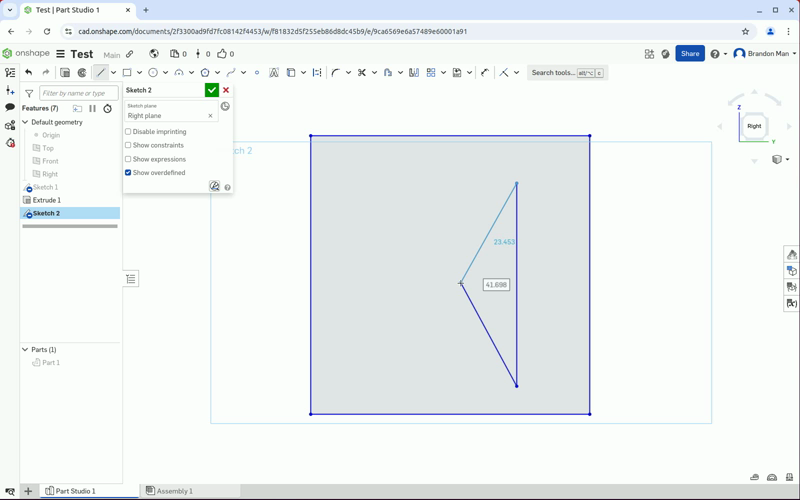
click(460, 282)
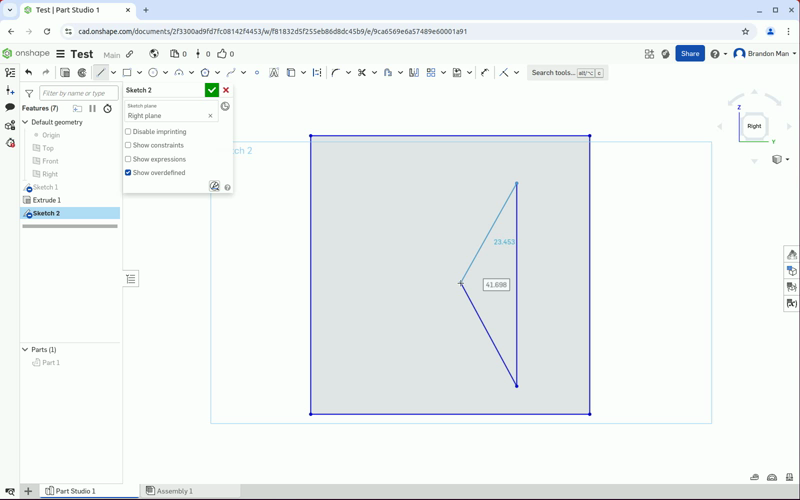
key(esc)
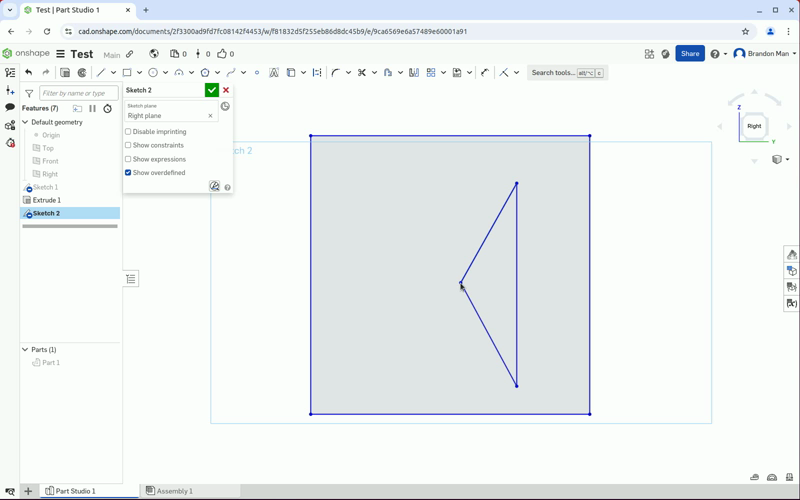
mouse_move(386, 215)
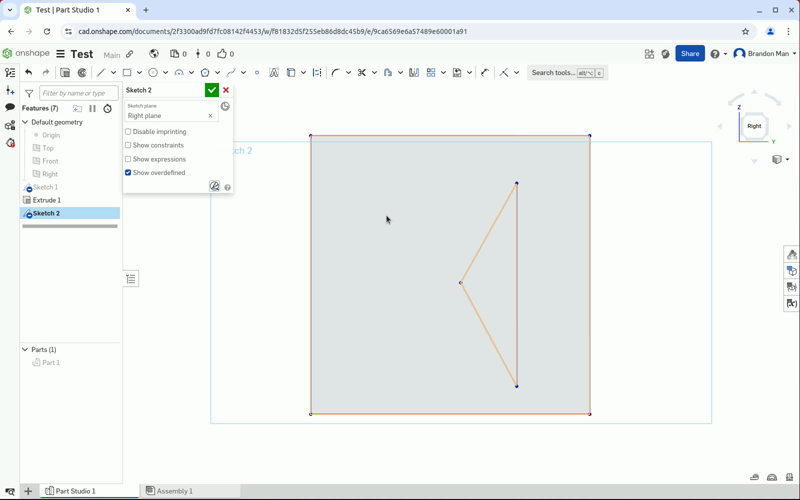
click(386, 215)
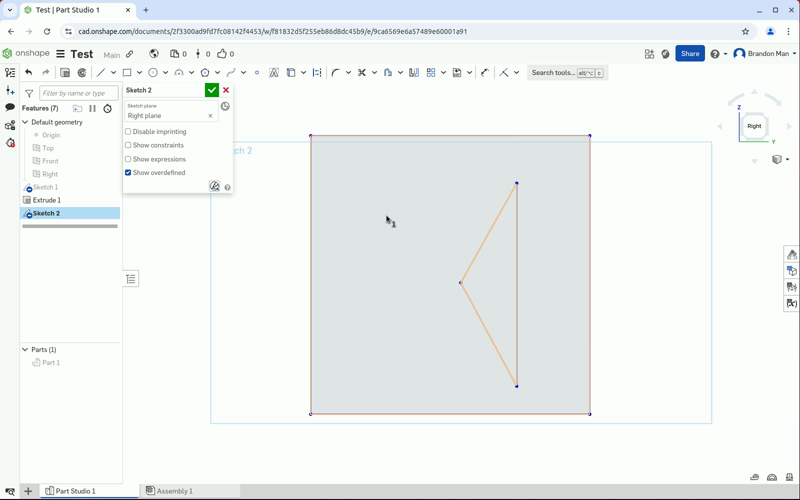
mouse_move(73, 352)
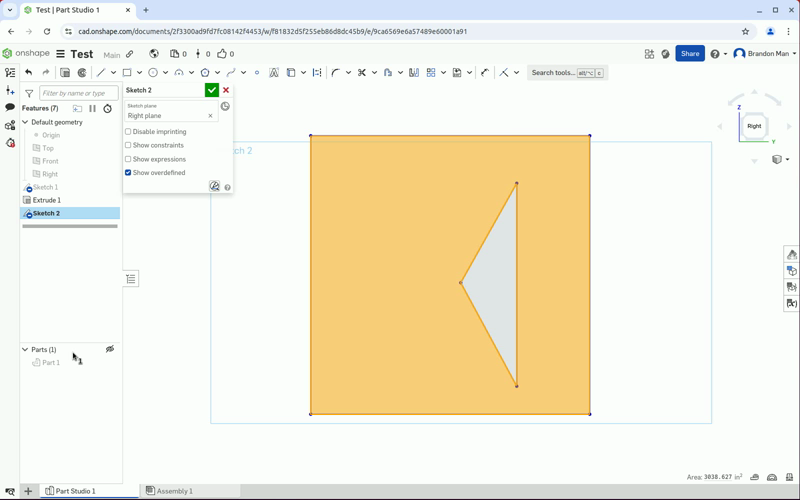
key(shift+y)
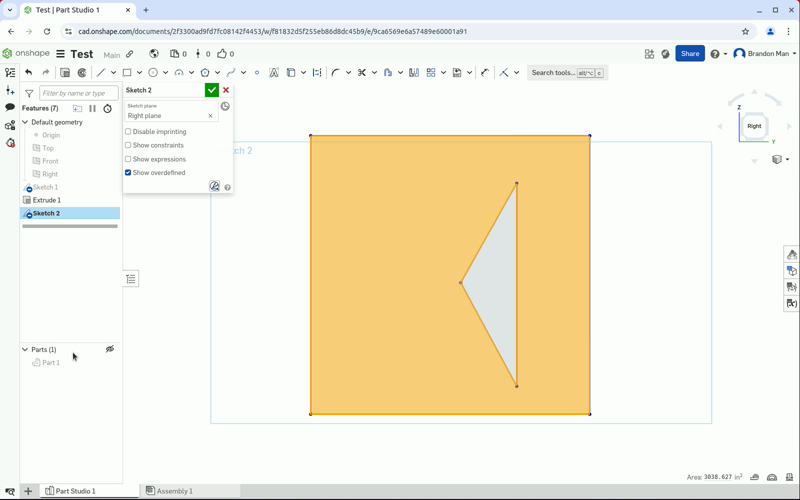
key(shift+e)
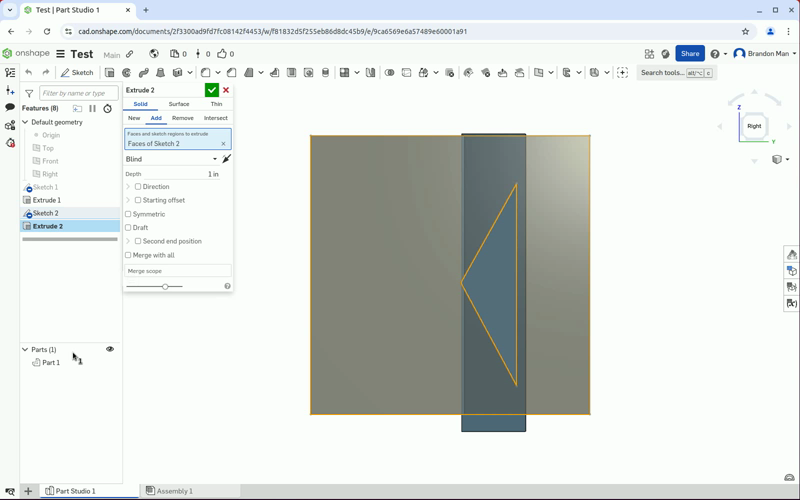
mouse_move(143, 106)
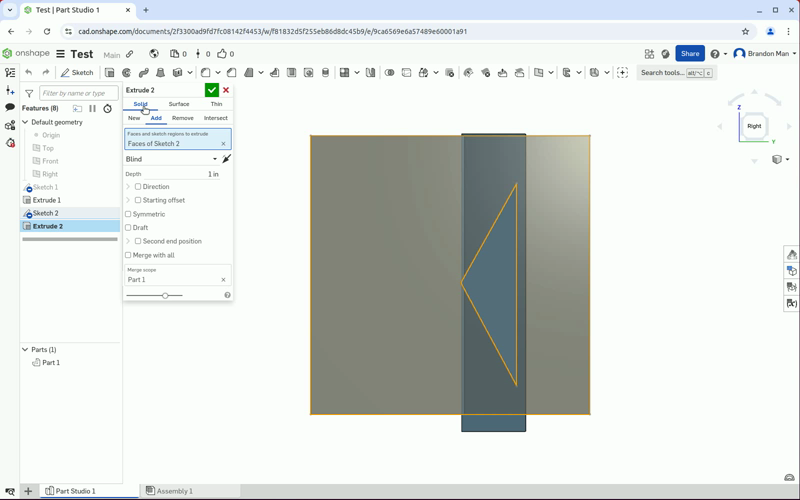
click(143, 106)
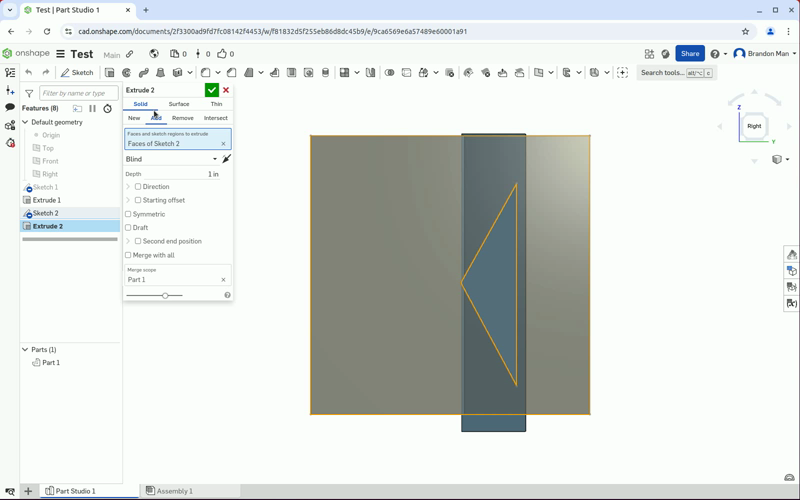
mouse_move(186, 120)
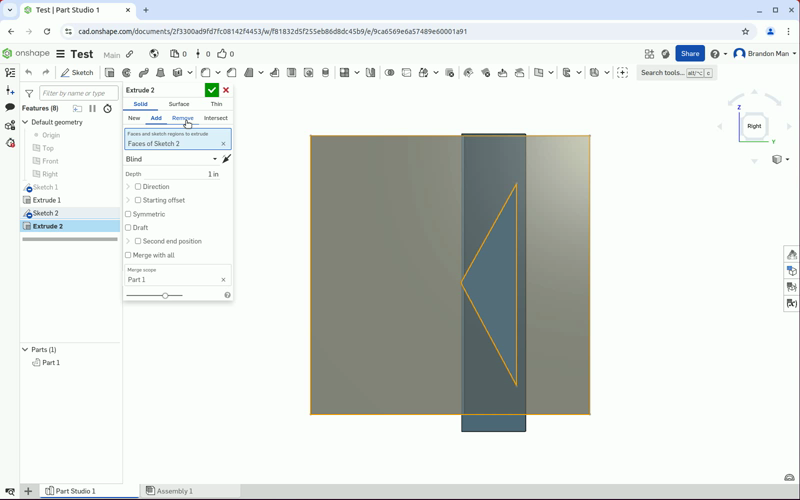
click(186, 120)
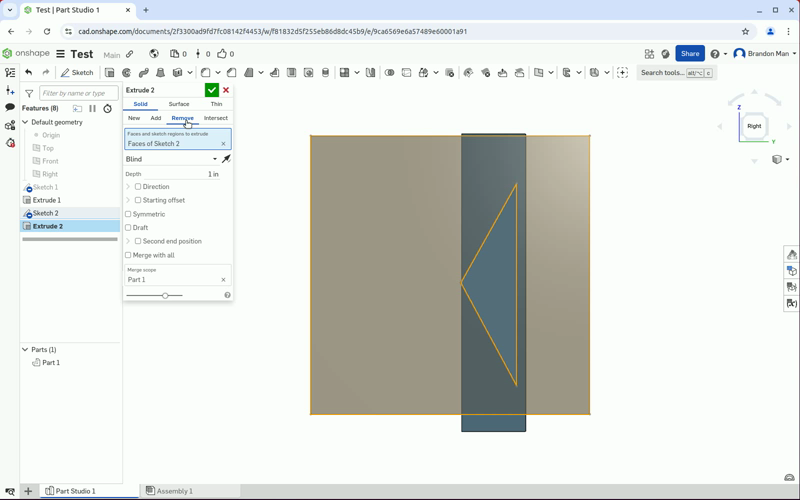
key(tab, 4)
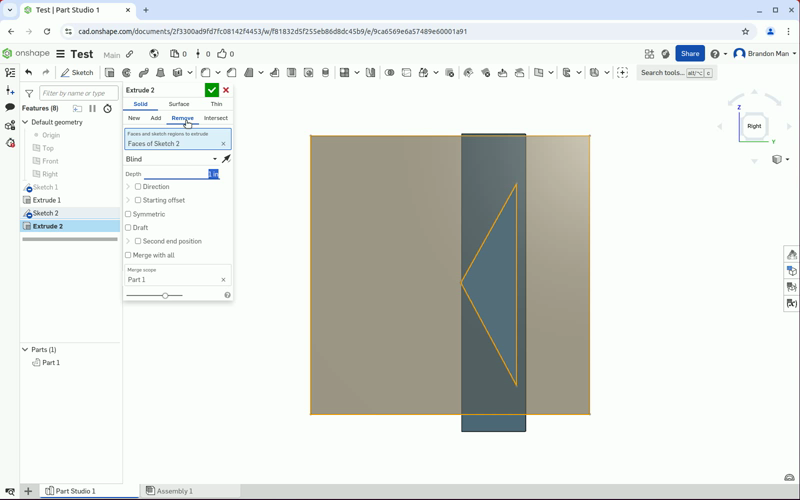
text(61.622)
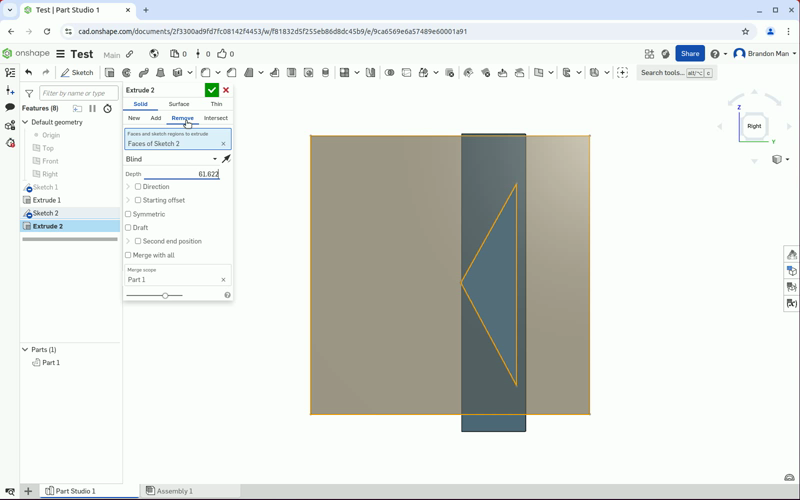
key(tab, 3)
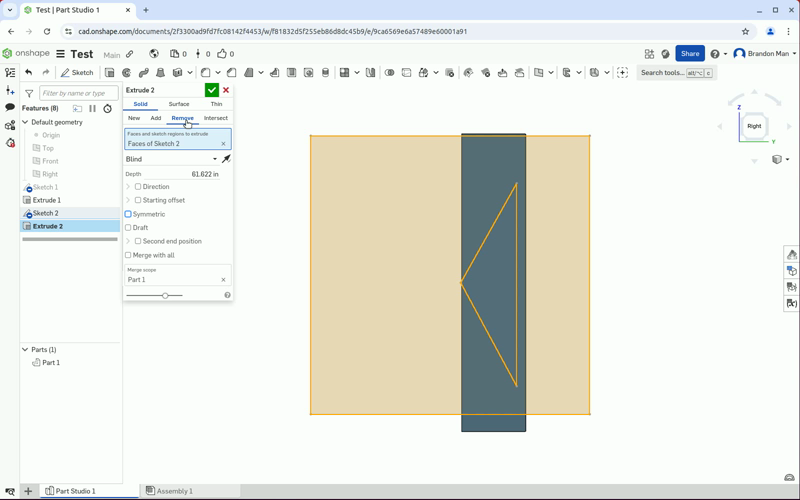
key(space)
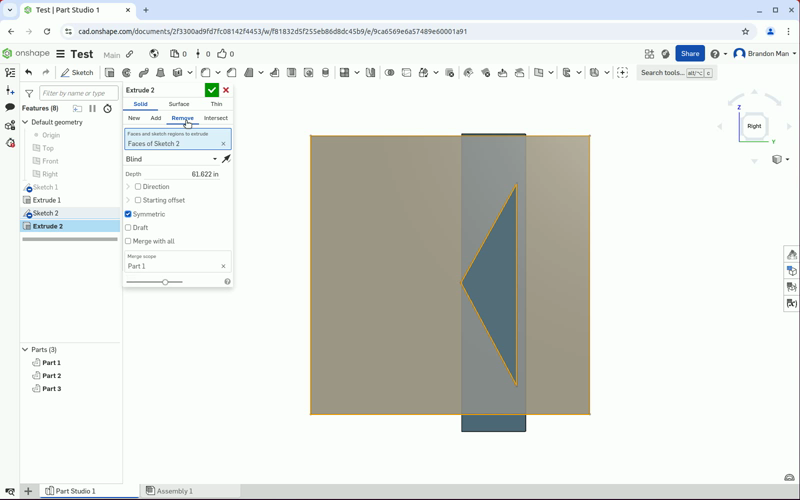
key(tab, 2)
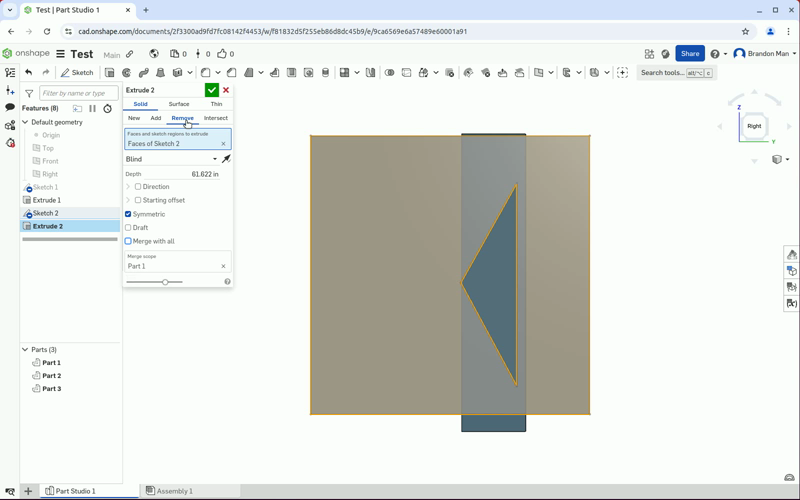
key(space)
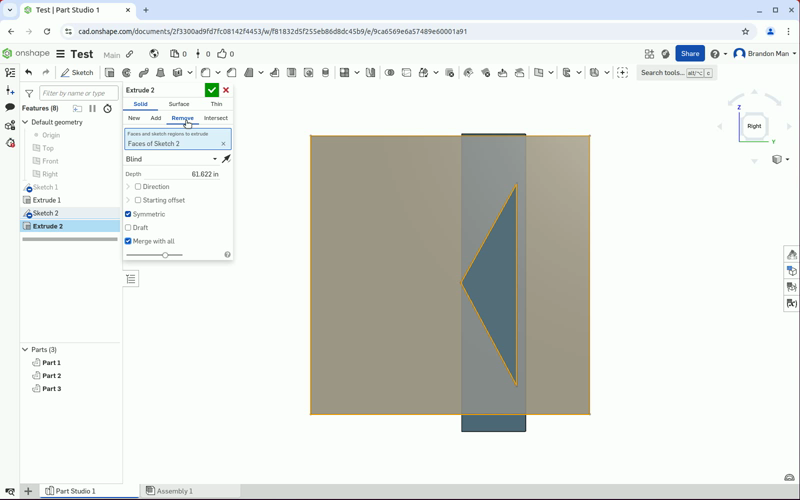
key(enter)
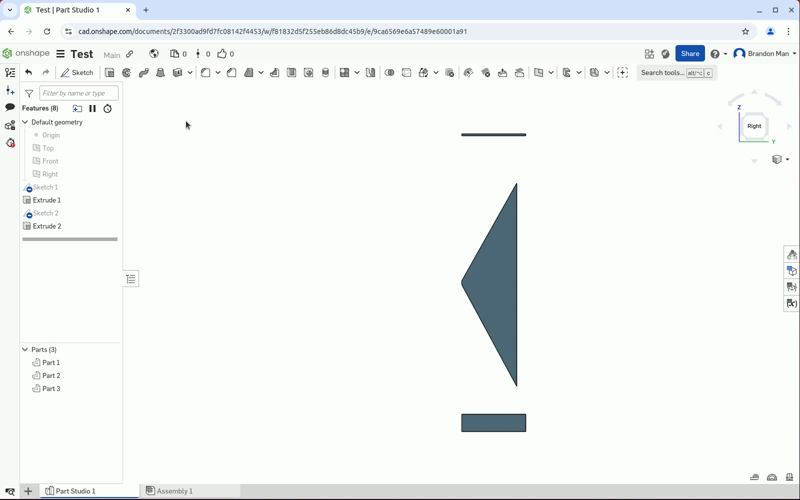
key(shift+h)
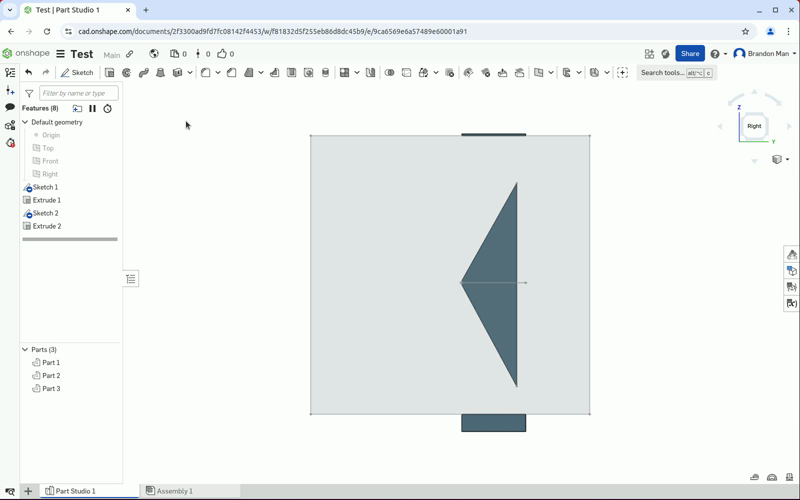
key(shift+h)
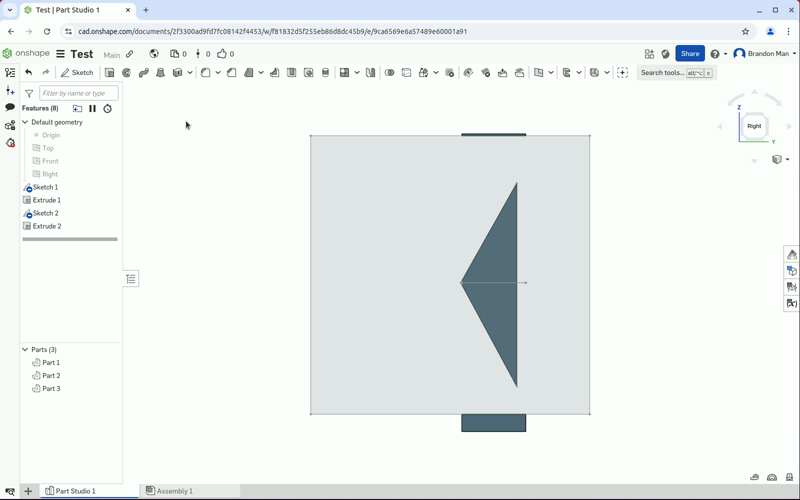
key(shift+7)
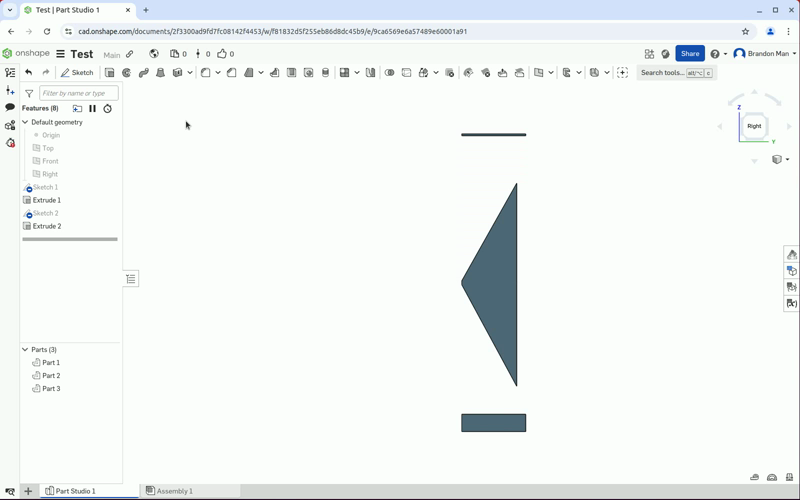
key(right, 2)
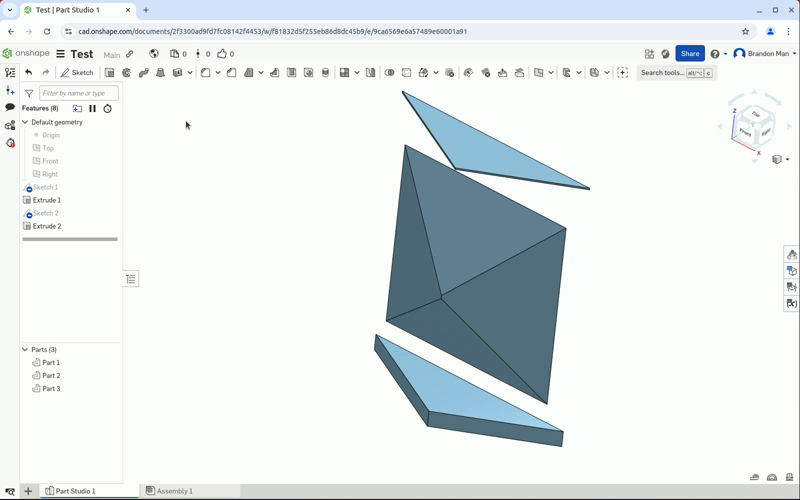
key(down, 2)
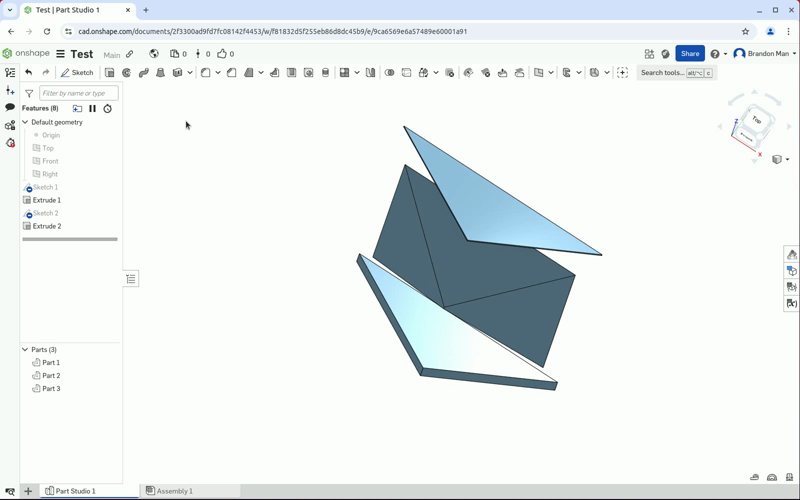
key(up, 2)
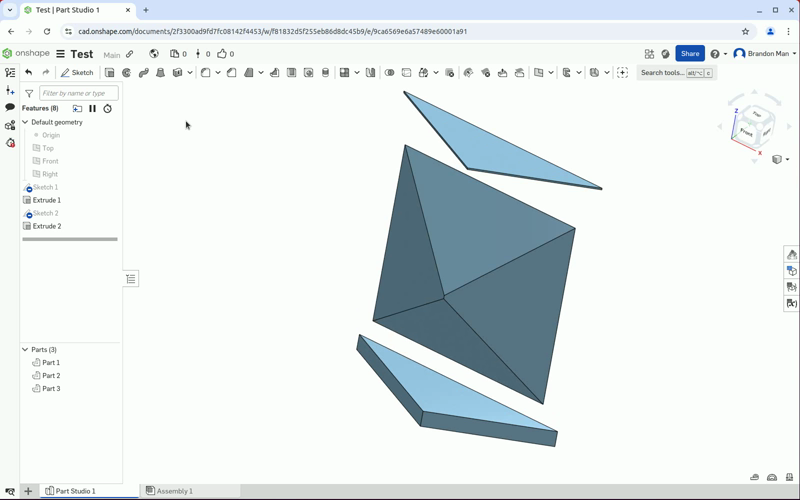
key(left, 2)
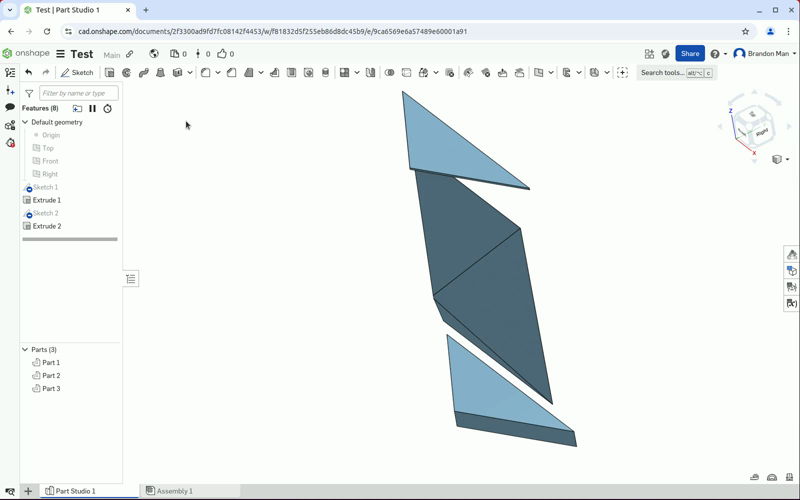
mouse_move(73, 189)
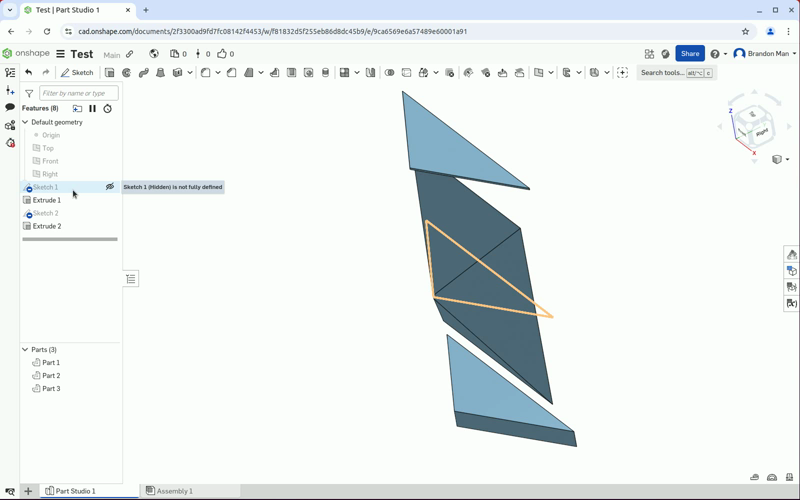
click(73, 189)